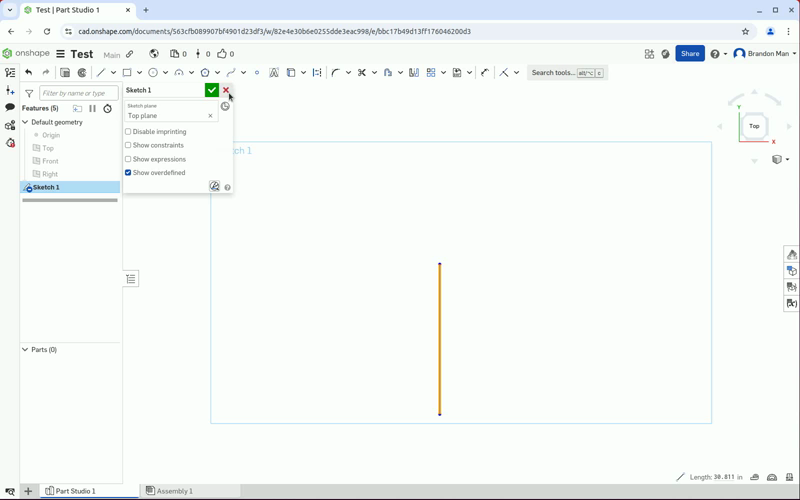
key(shift+h)
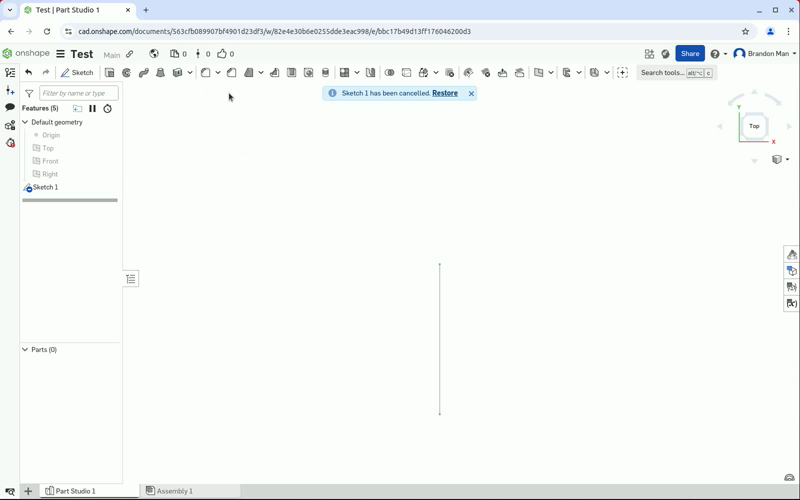
key(shift+s)
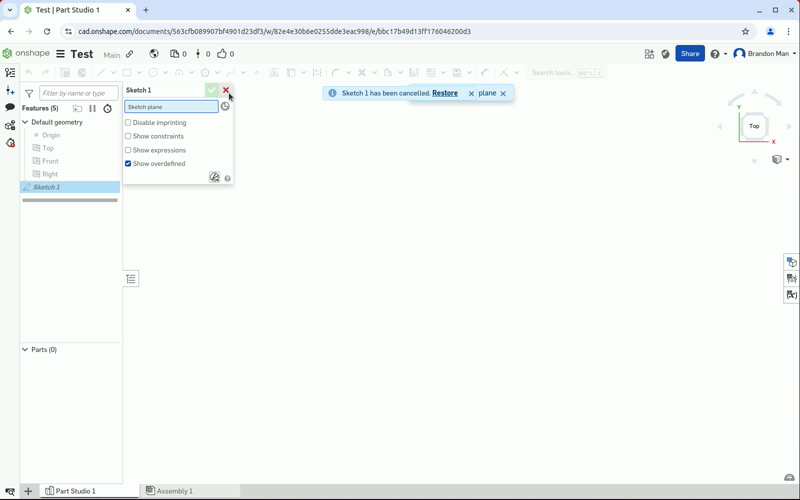
mouse_move(73, 150)
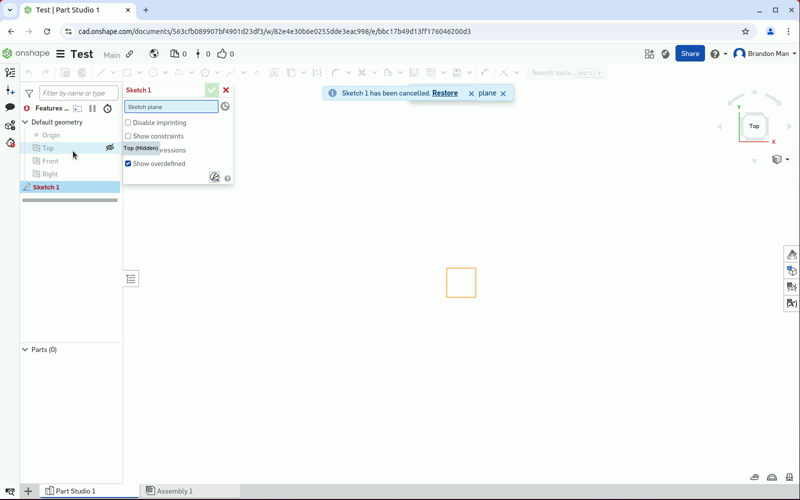
click(73, 150)
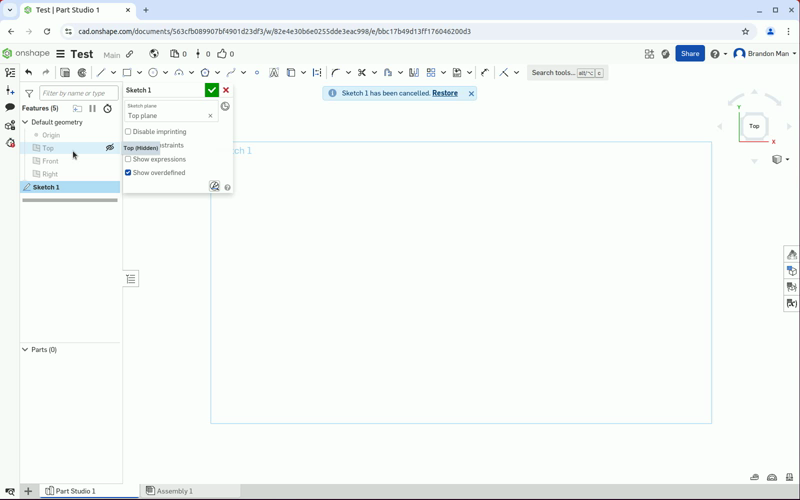
mouse_move(73, 352)
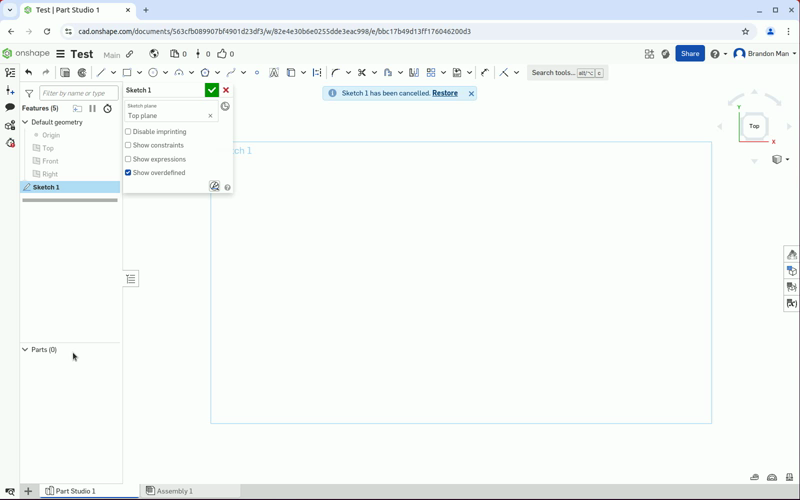
key(y)
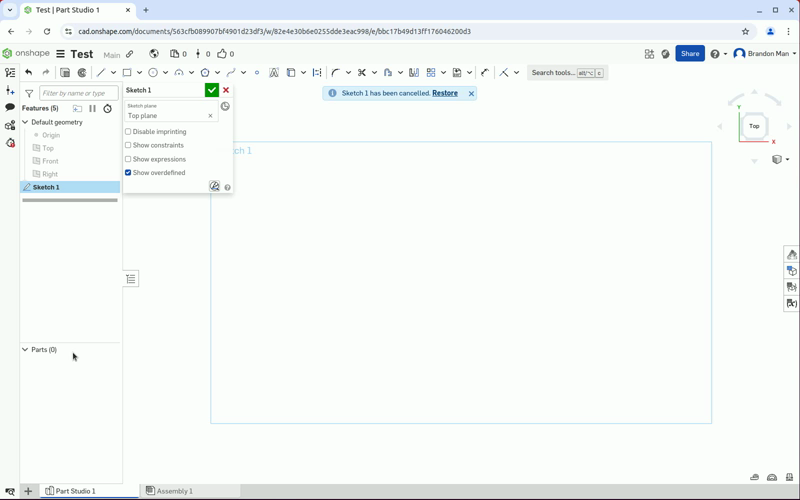
key(l)
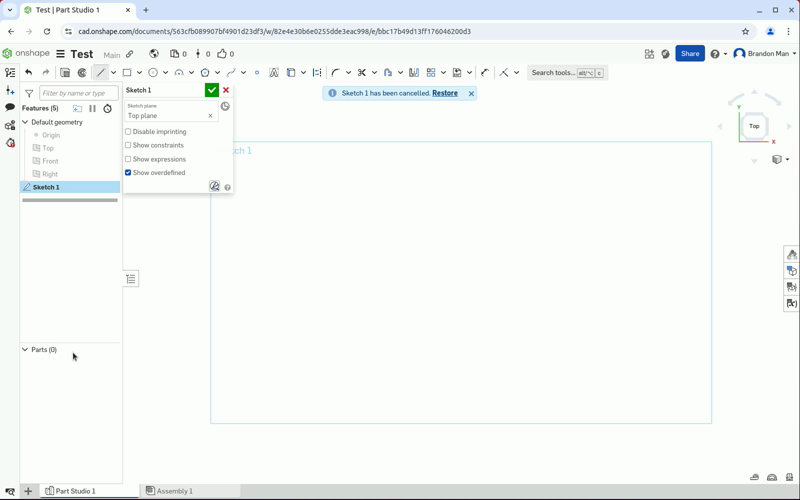
key_down(shift)
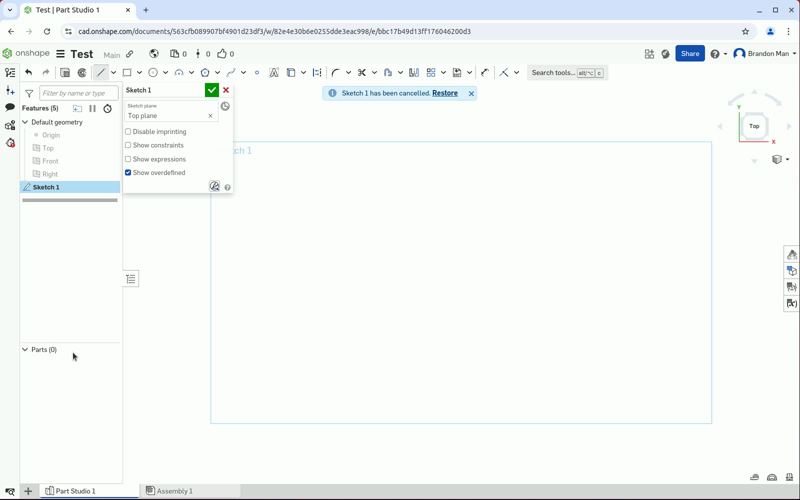
mouse_move(368, 353)
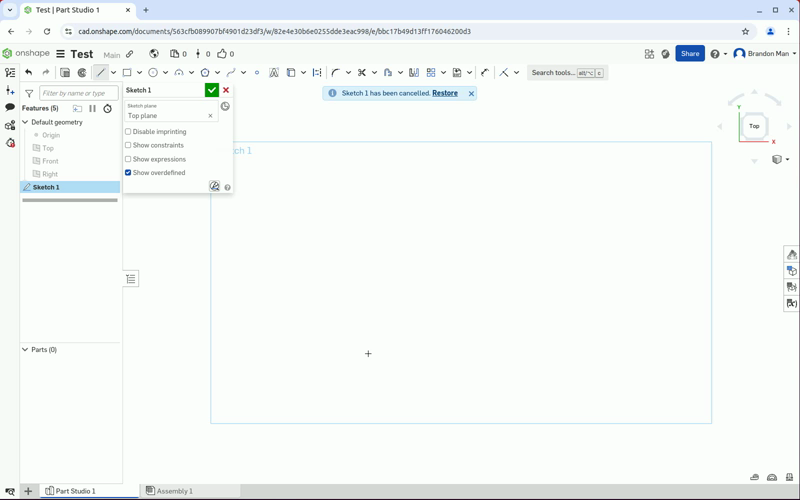
click(368, 353)
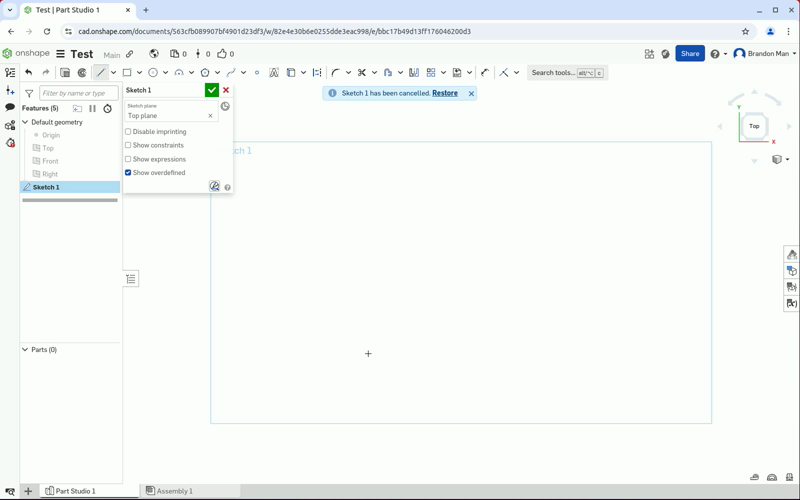
key_up(shift)
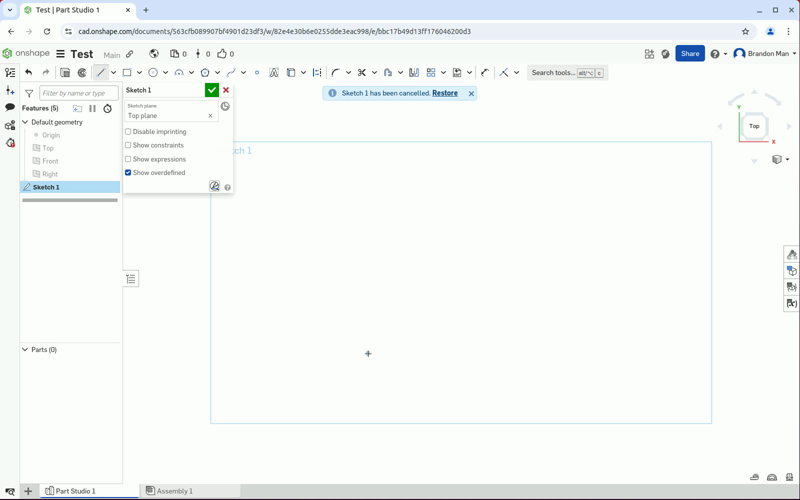
key_down(shift)
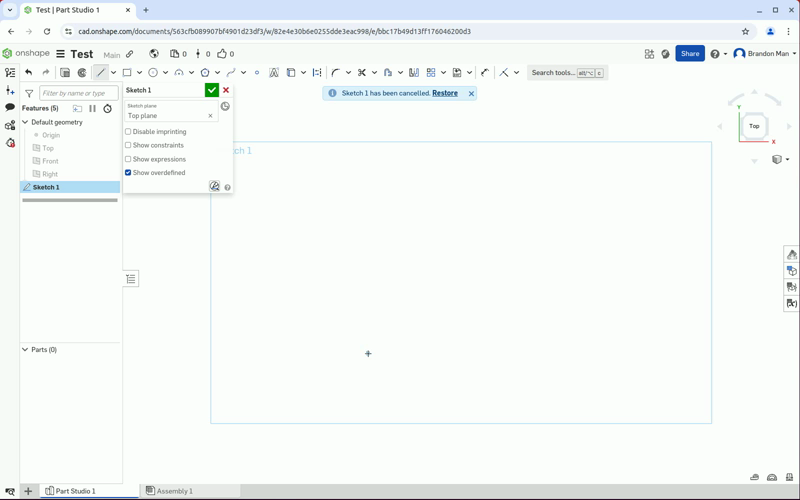
mouse_move(398, 353)
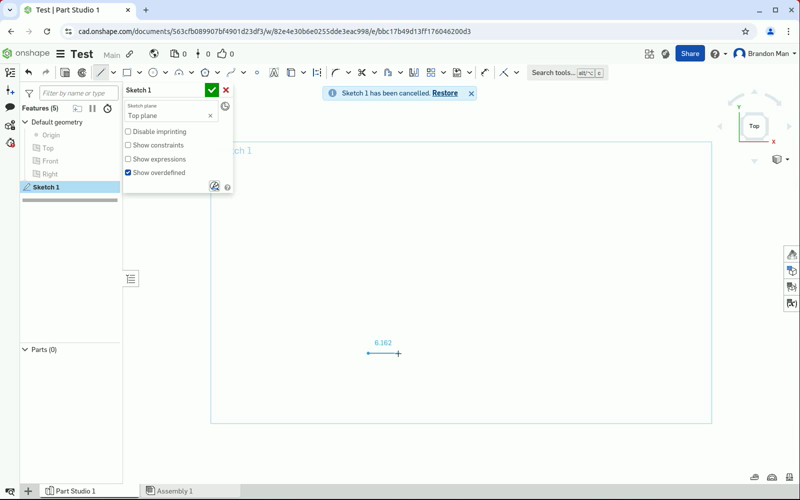
mouse_move(415, 353)
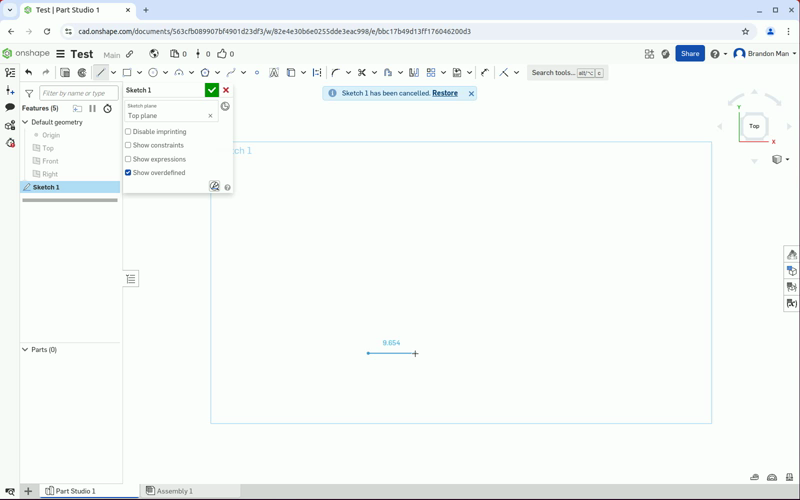
click(415, 353)
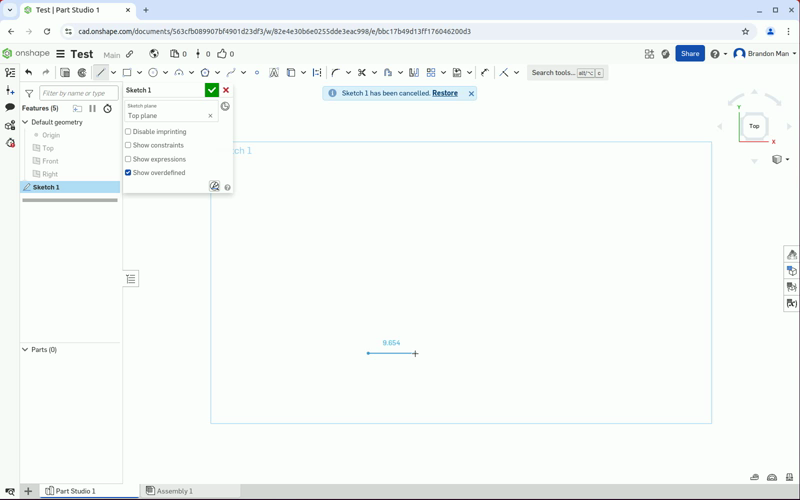
key_up(shift)
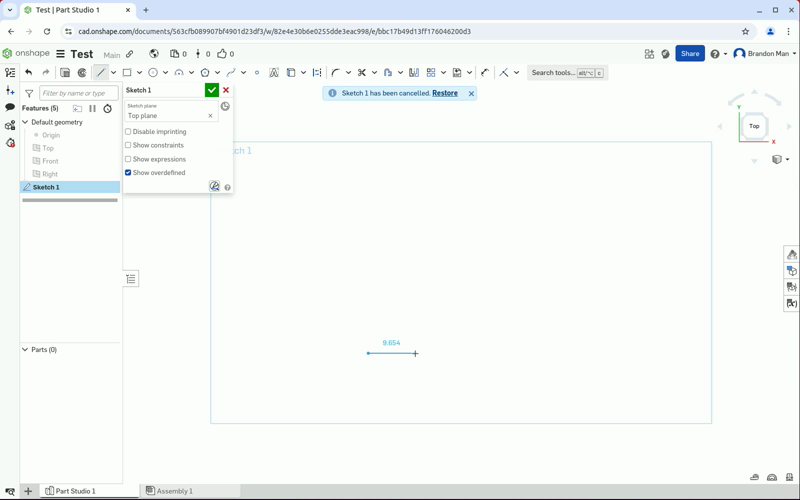
key_down(shift)
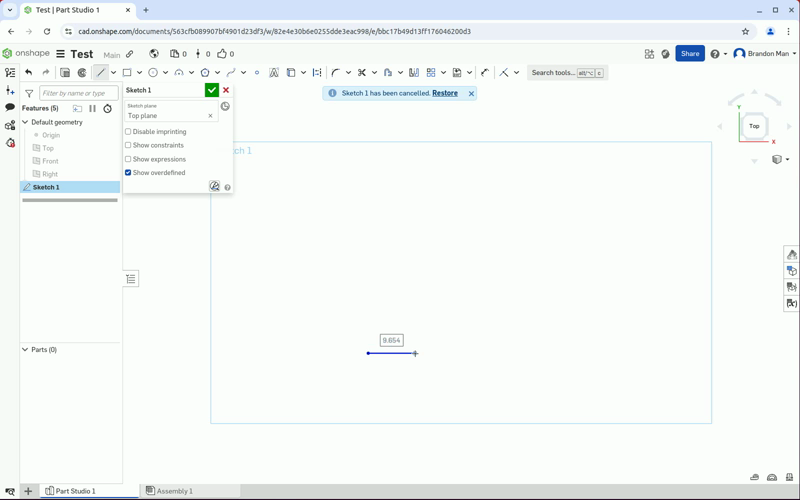
mouse_move(415, 214)
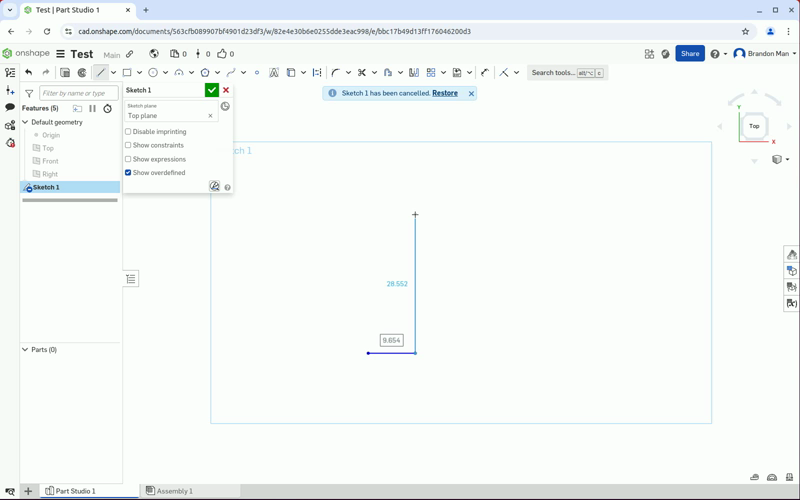
click(415, 214)
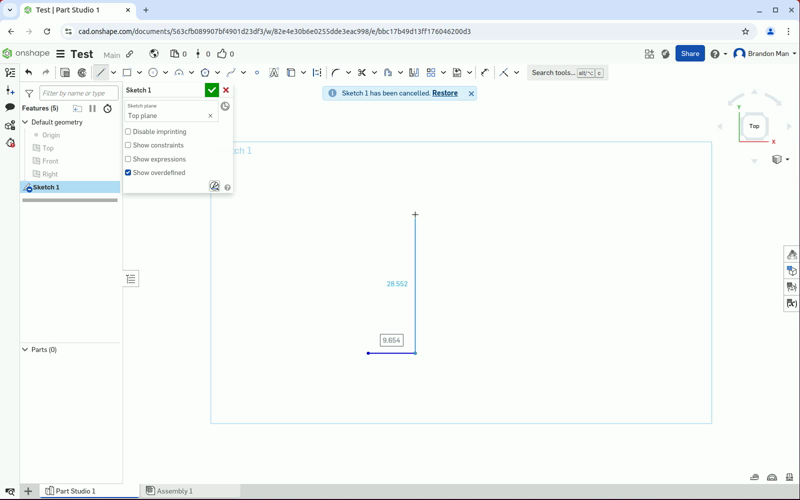
key_up(shift)
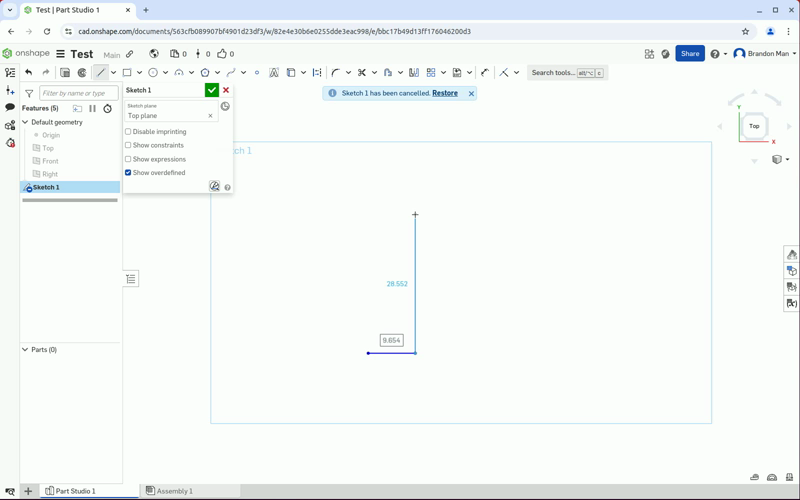
key_down(shift)
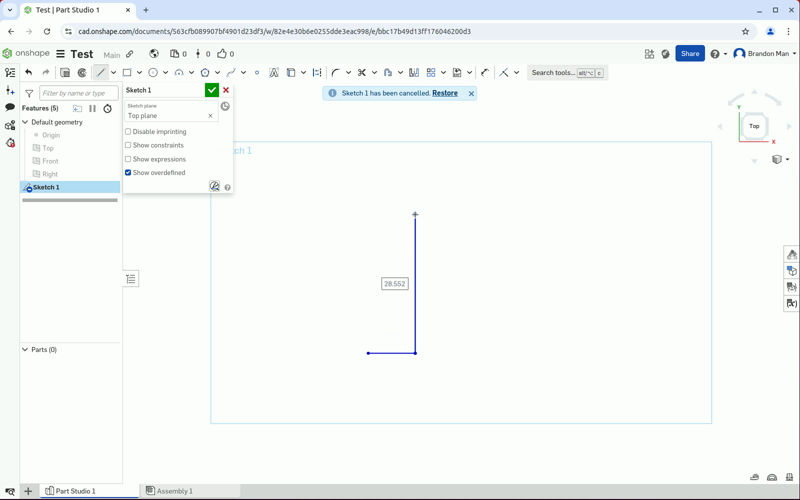
mouse_move(445, 214)
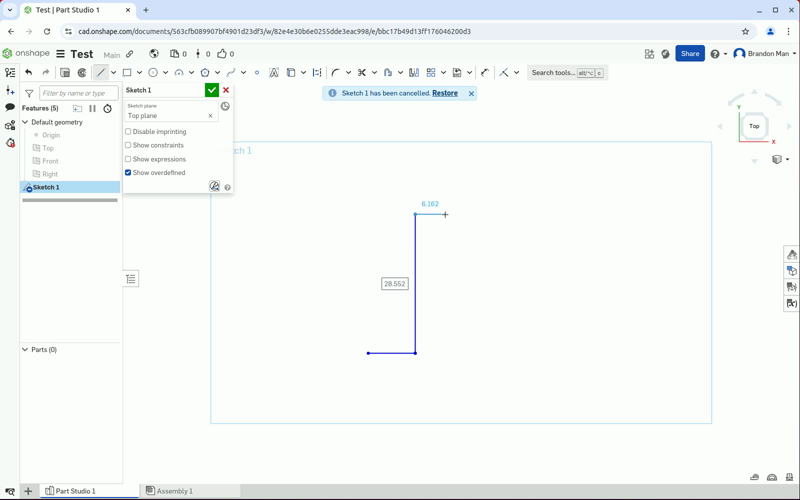
mouse_move(368, 214)
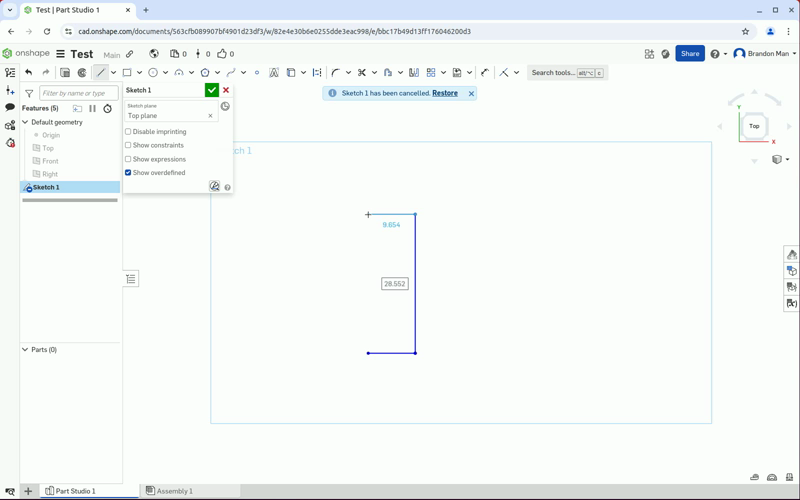
click(368, 214)
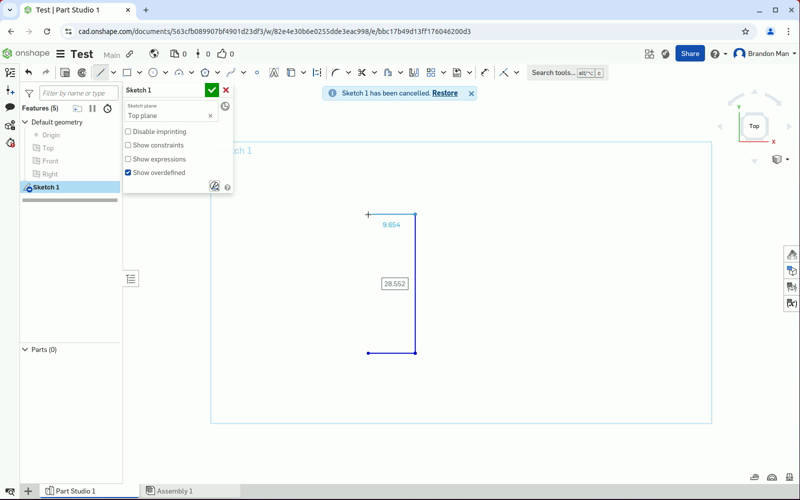
key_up(shift)
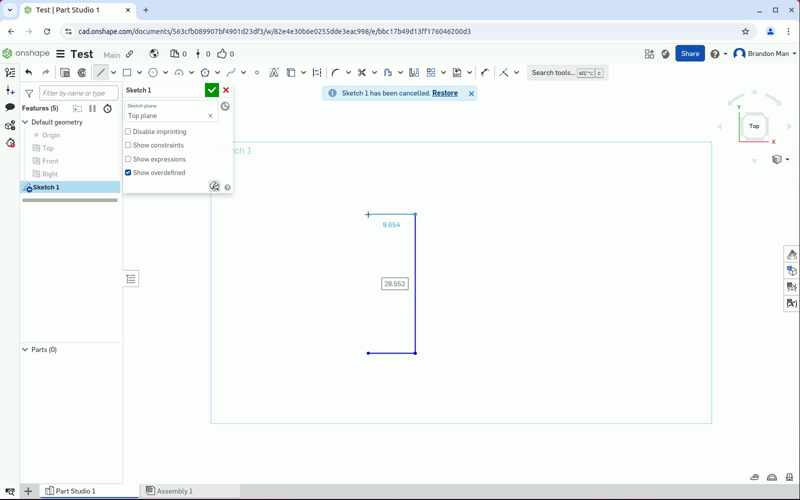
key_down(shift)
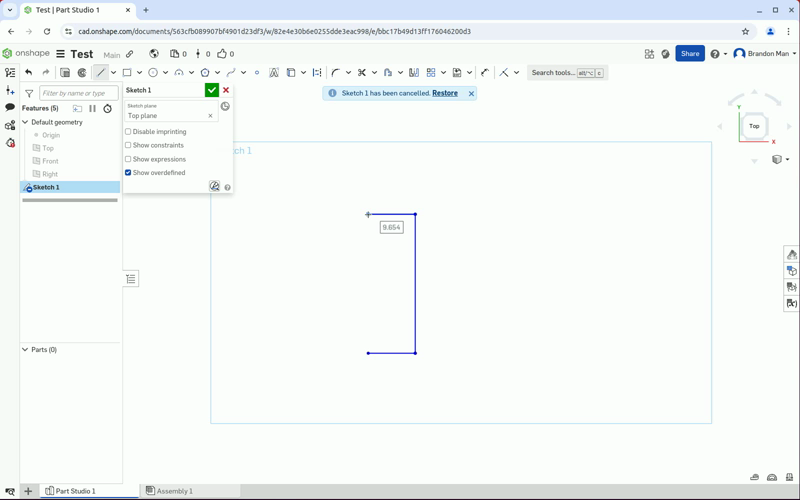
mouse_move(368, 353)
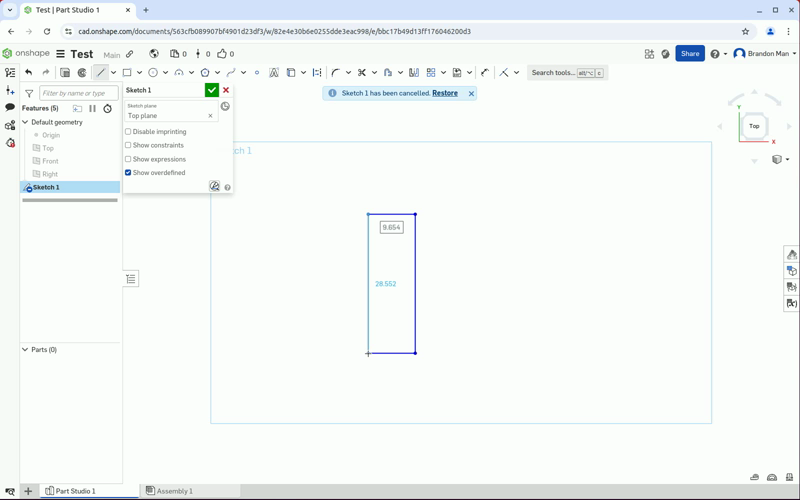
key_up(shift)
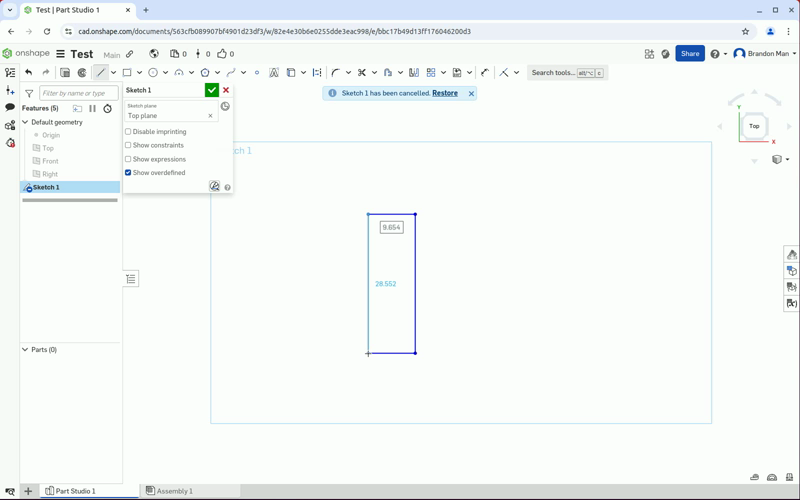
click(368, 353)
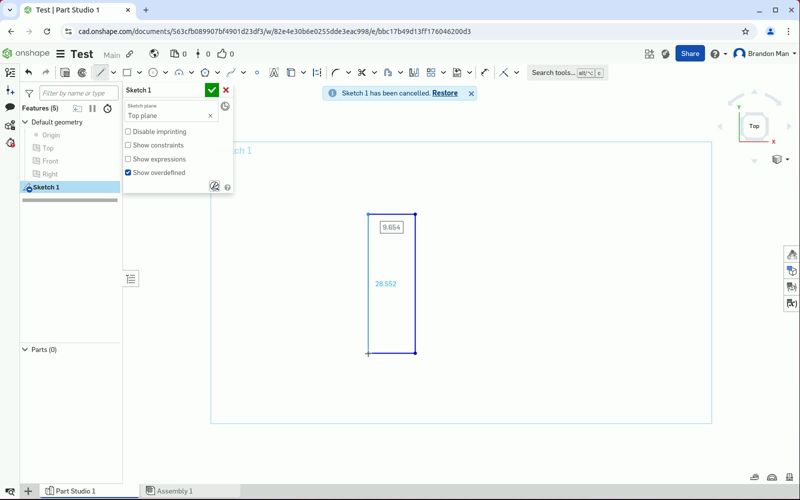
key(esc)
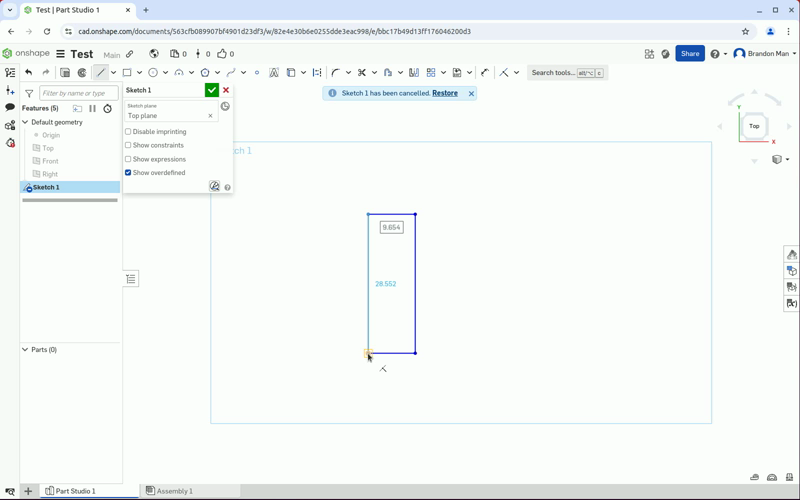
mouse_move(399, 239)
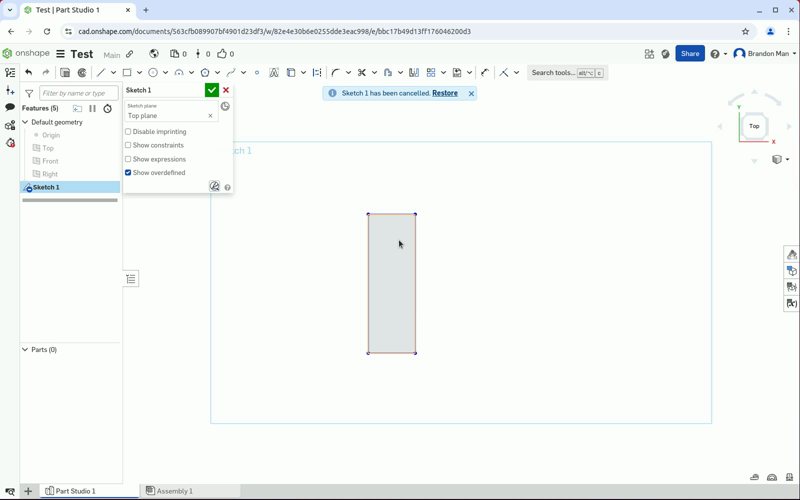
click(399, 239)
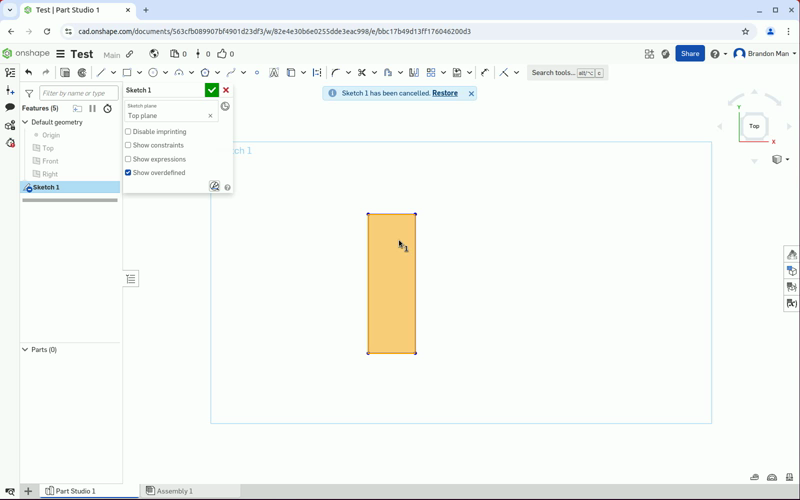
mouse_move(73, 352)
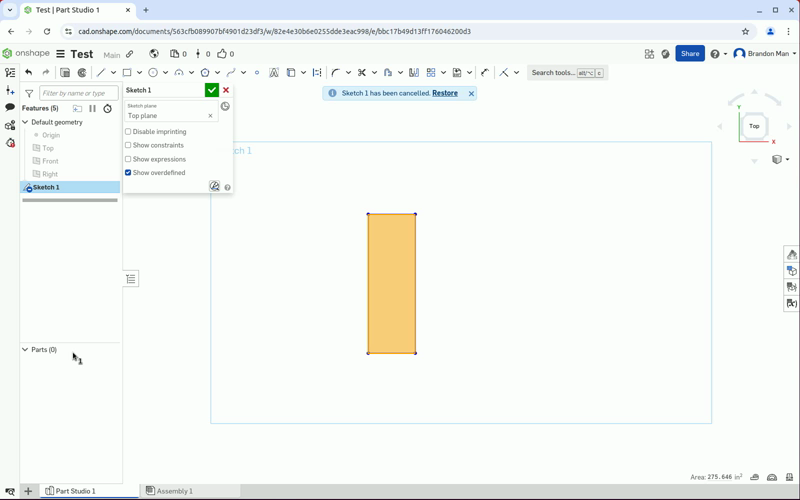
key(shift+y)
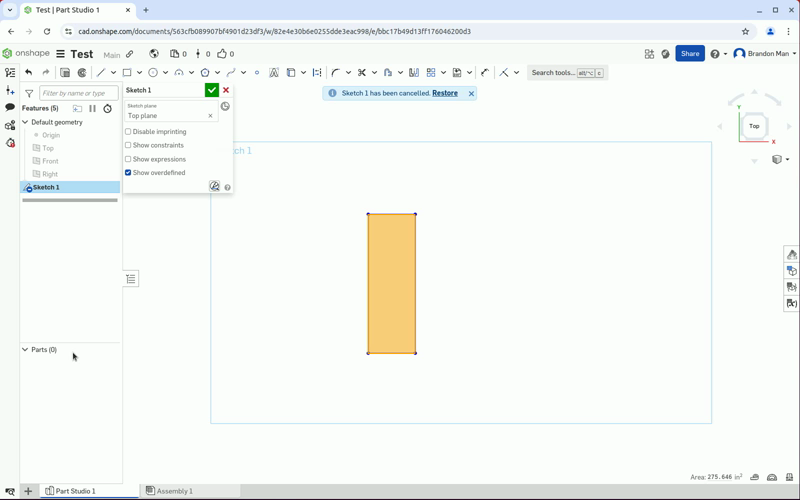
key(shift+e)
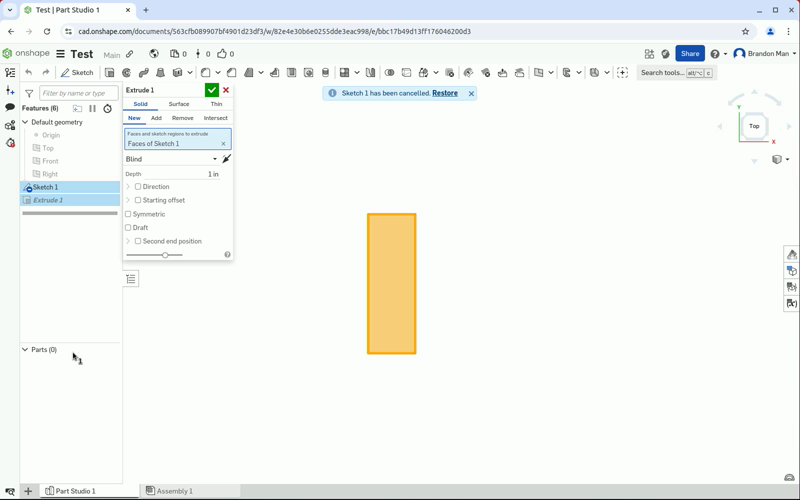
mouse_move(143, 106)
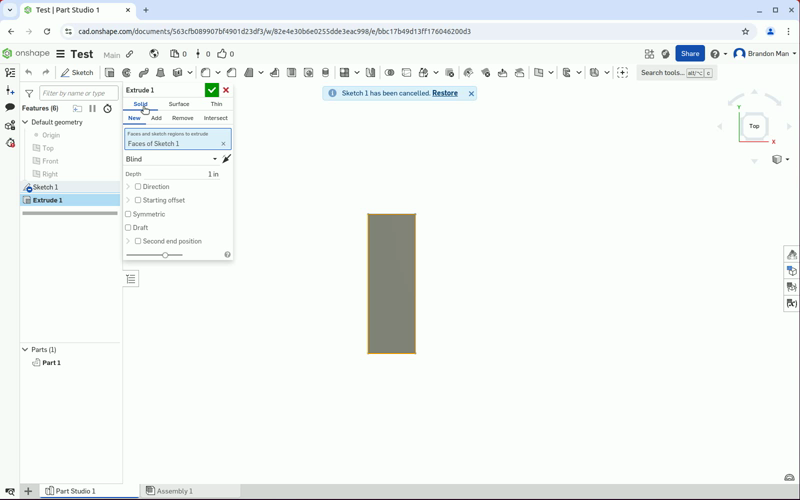
click(143, 106)
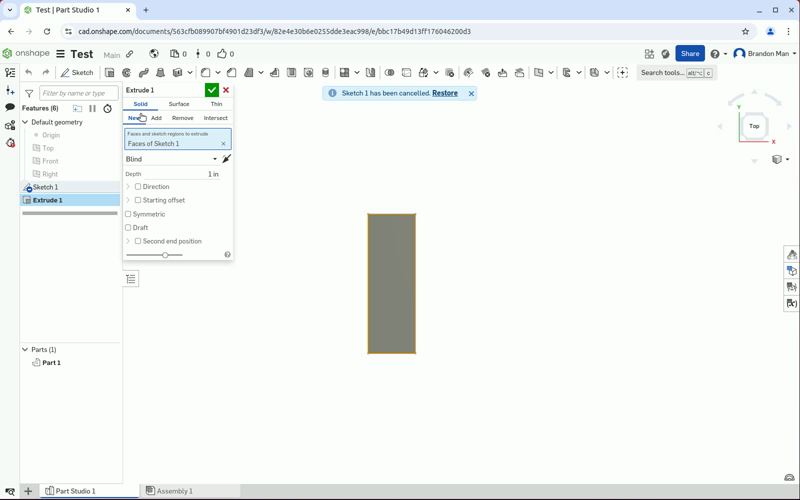
mouse_move(137, 120)
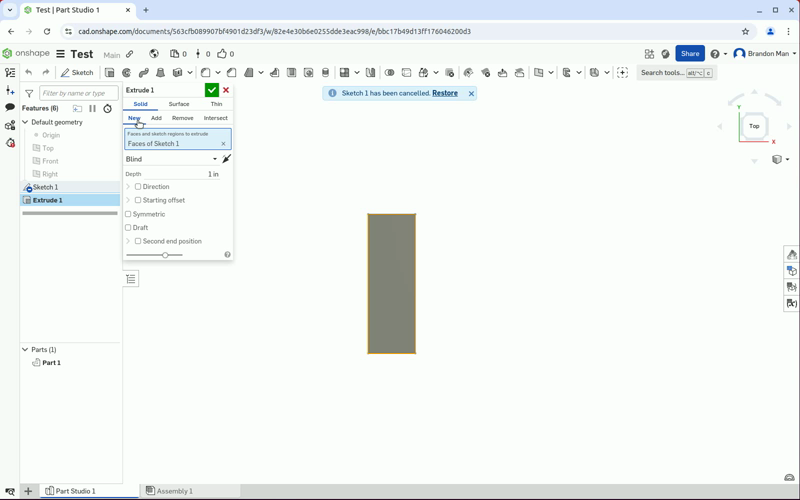
click(137, 120)
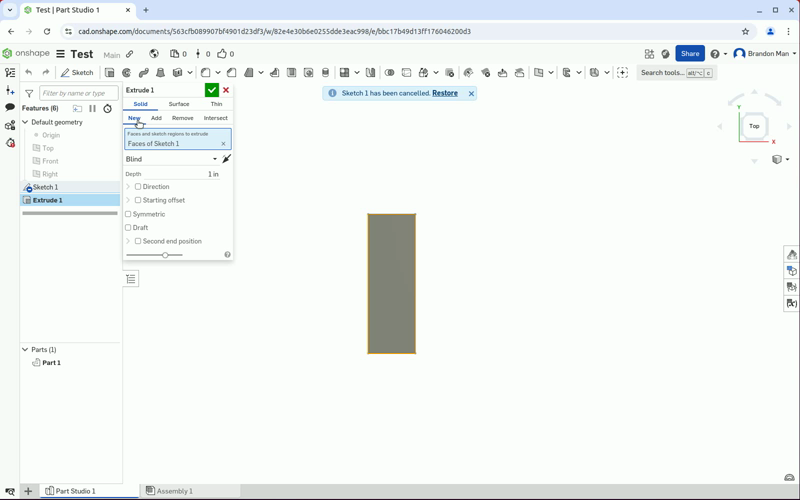
key(tab, 4)
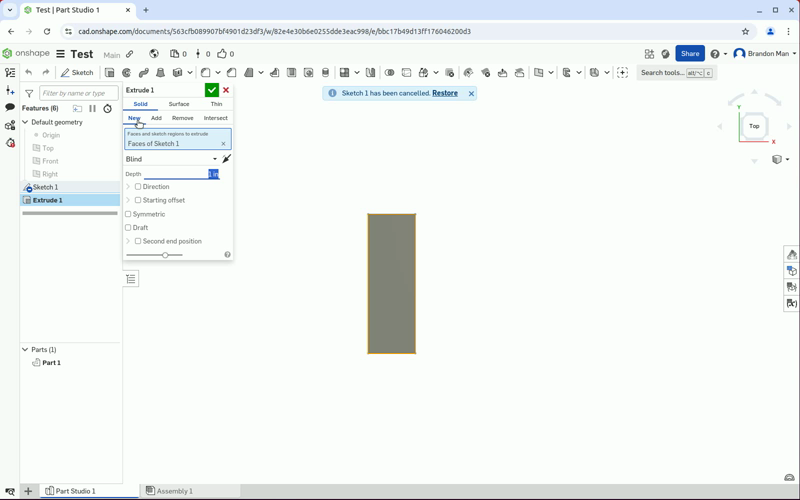
text(3.129)
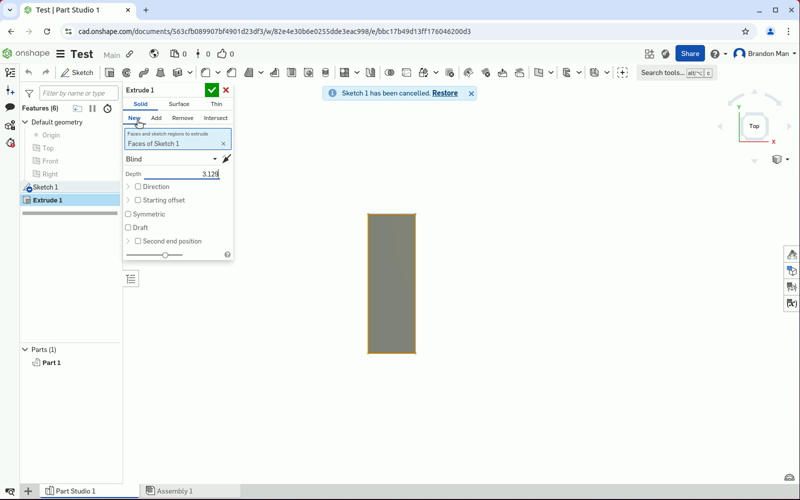
key(enter)
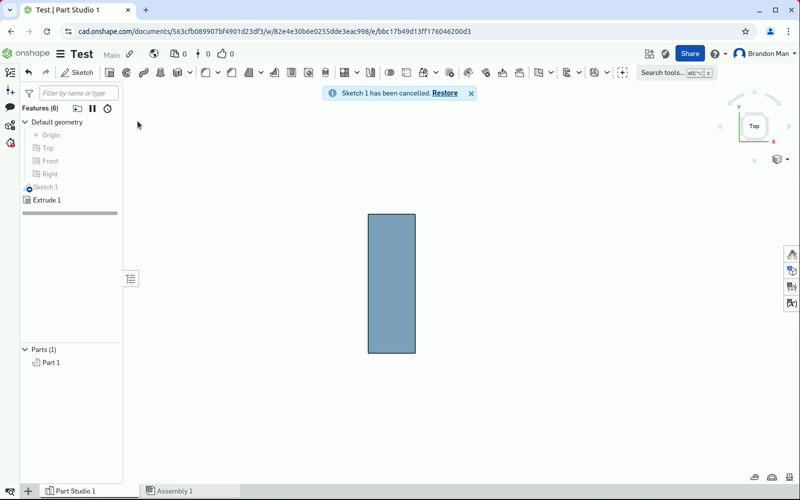
key(shift+h)
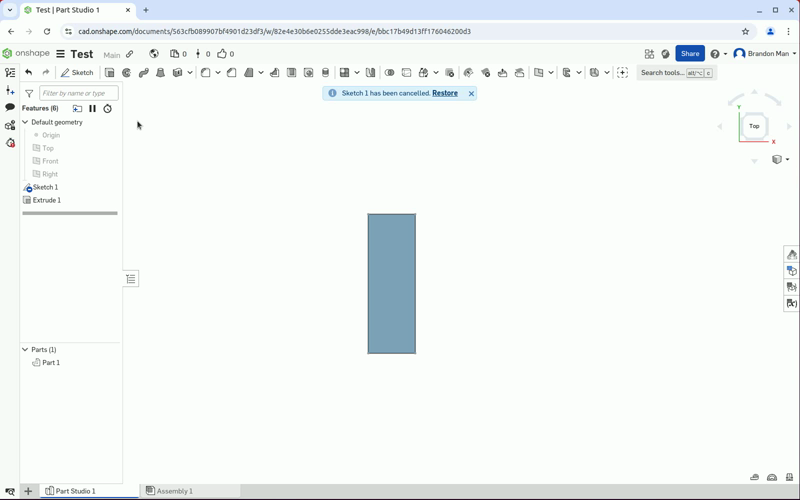
key(shift+h)
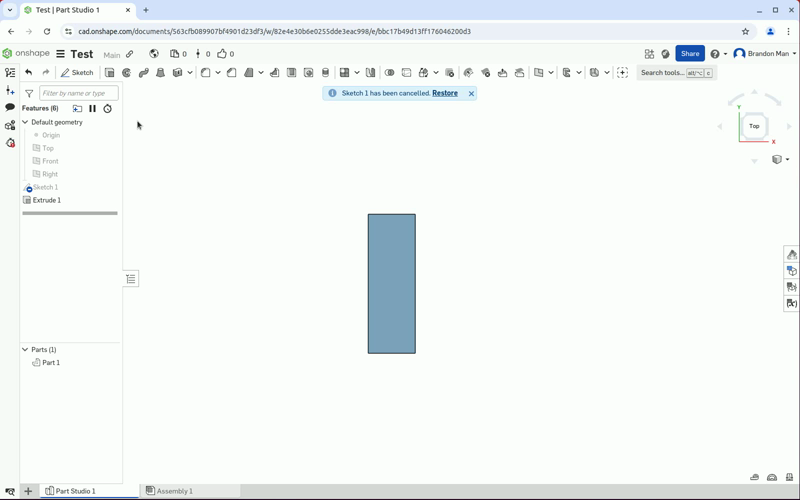
mouse_move(73, 189)
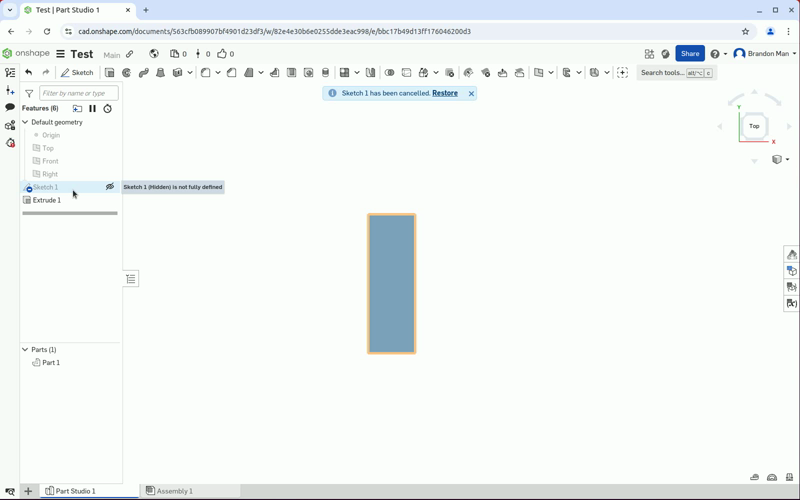
click(73, 189)
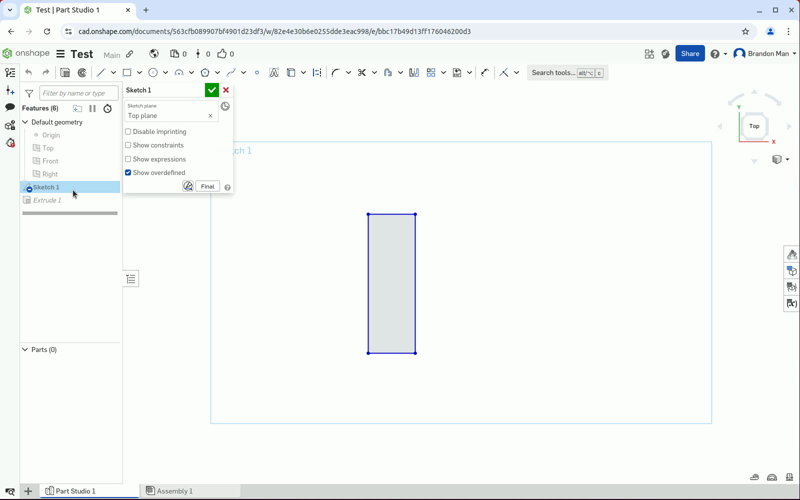
mouse_move(229, 92)
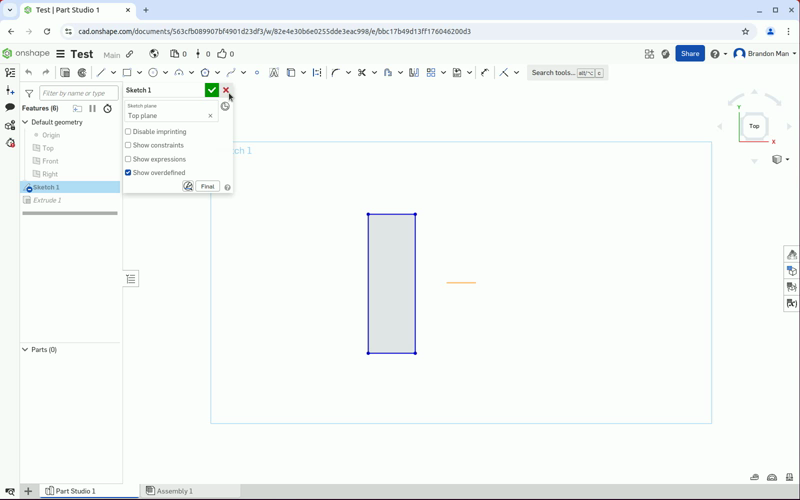
click(229, 92)
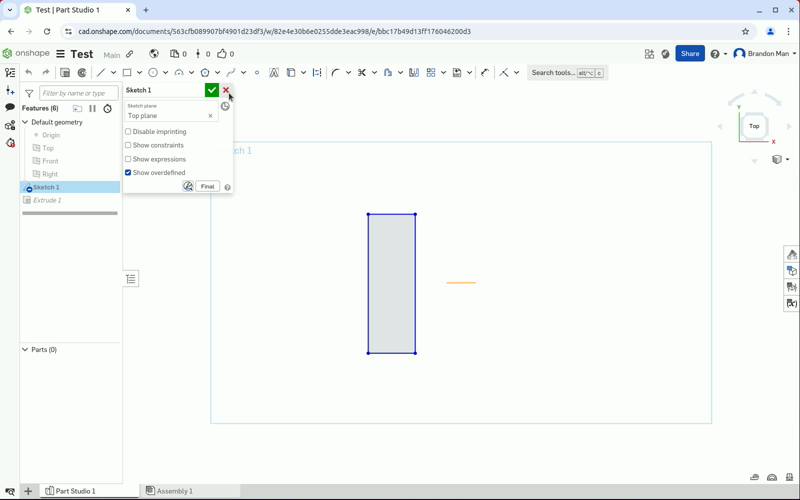
key(shift+s)
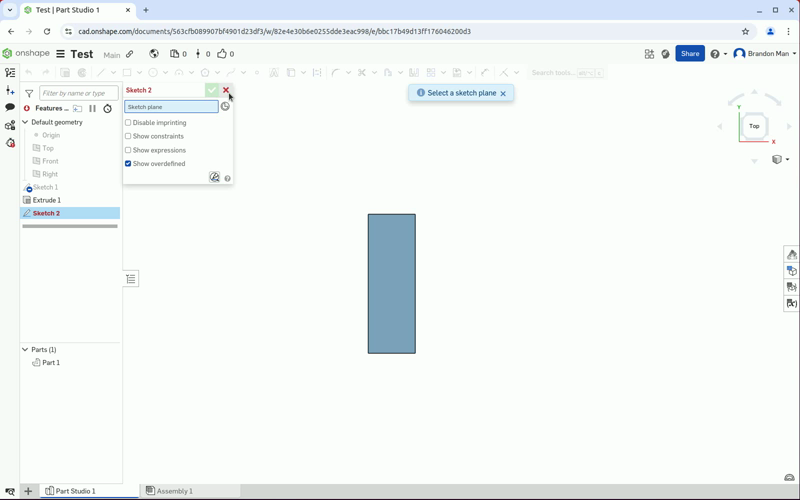
mouse_move(73, 150)
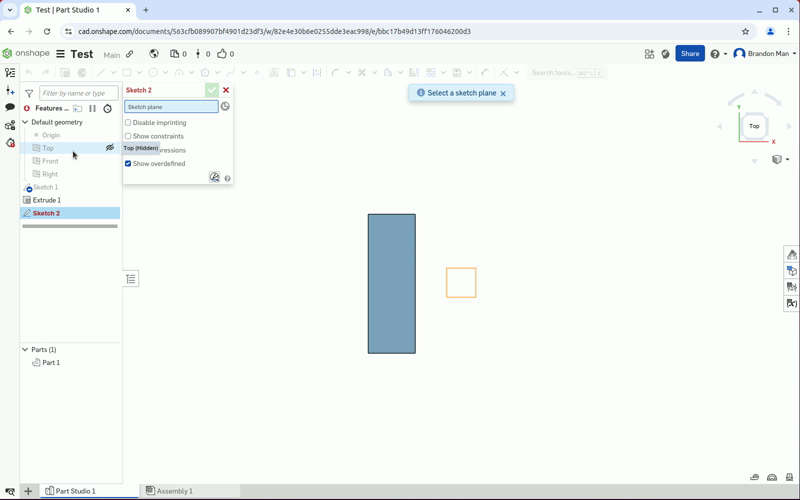
click(73, 150)
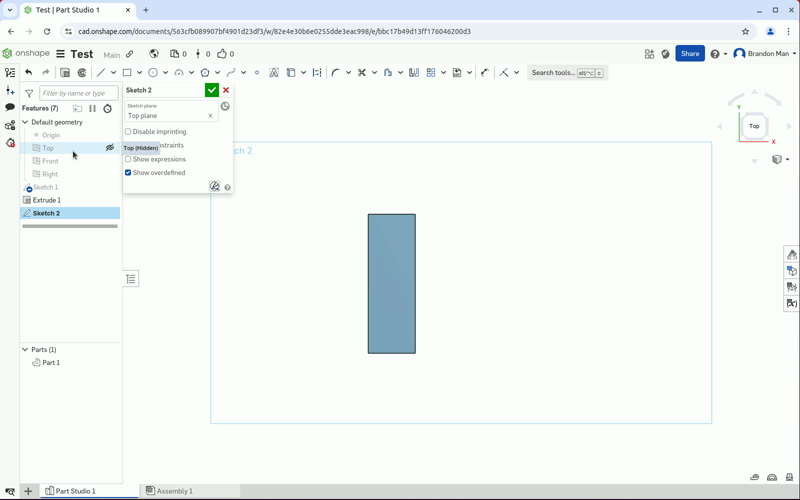
mouse_move(73, 352)
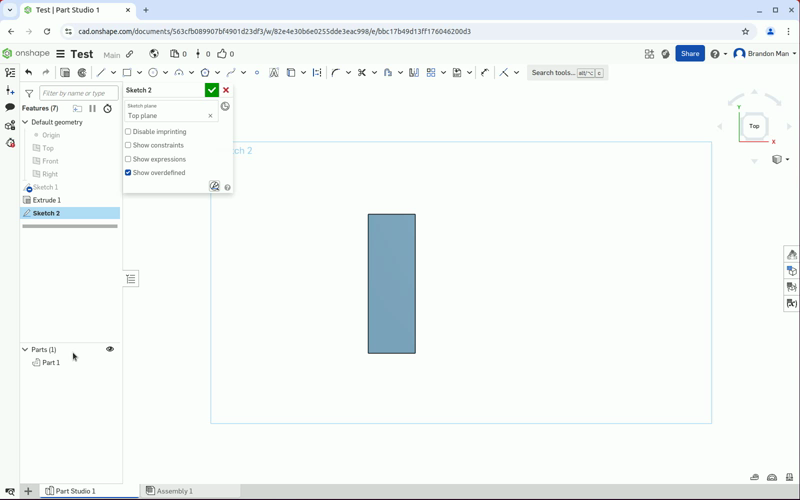
key(y)
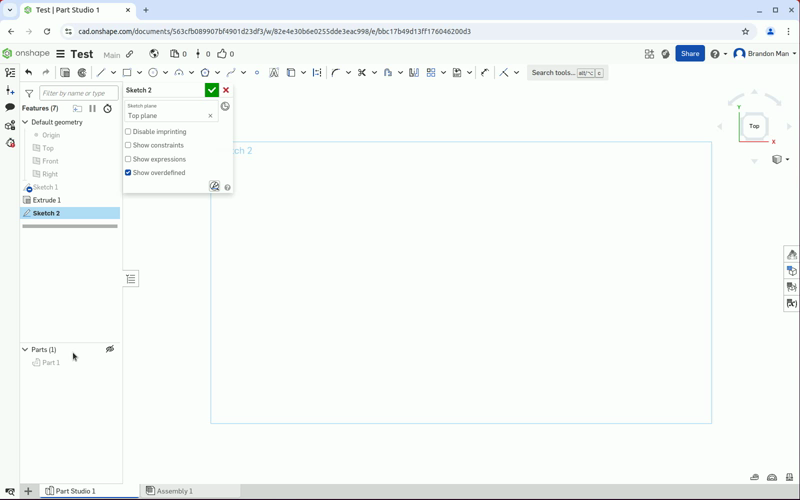
key(l)
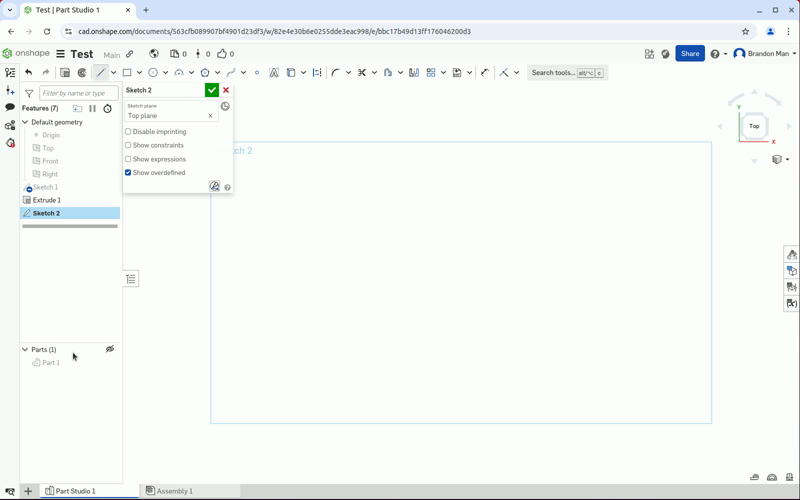
key_down(shift)
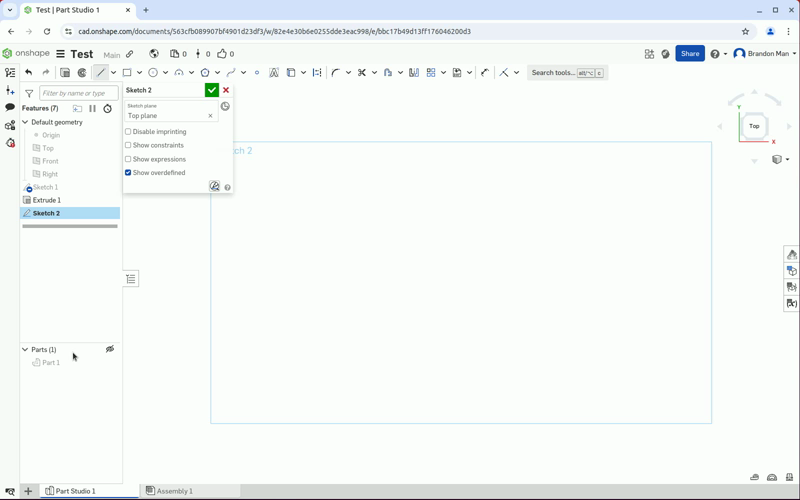
mouse_move(413, 353)
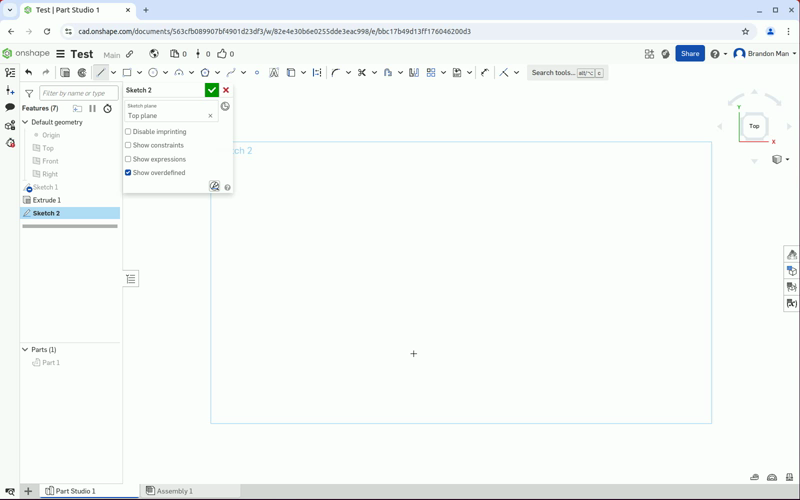
click(413, 353)
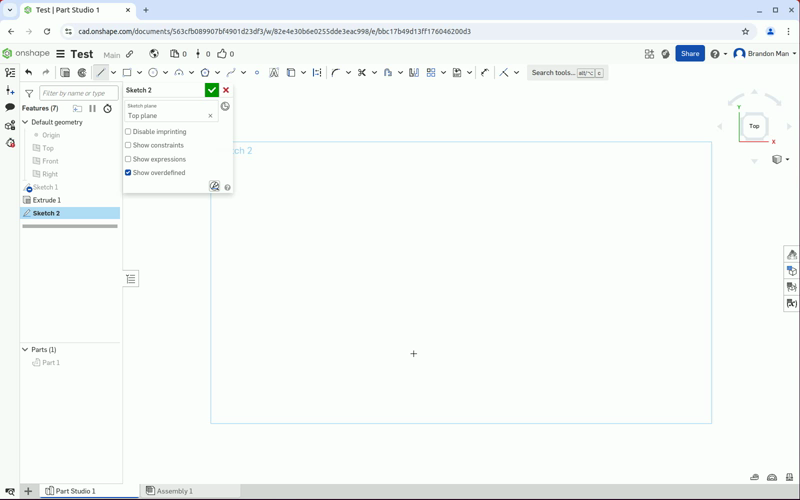
key_up(shift)
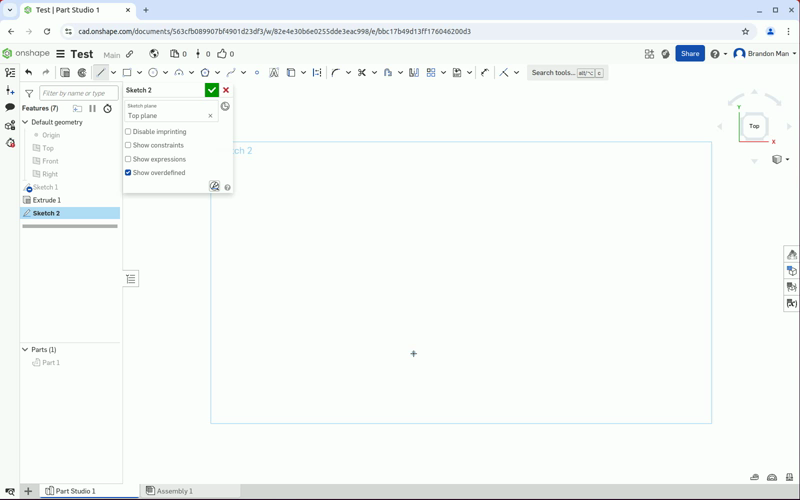
key_down(shift)
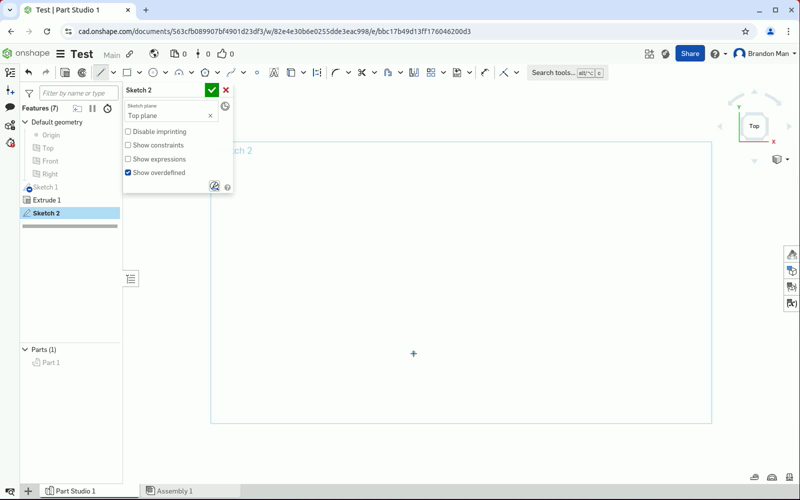
mouse_move(506, 353)
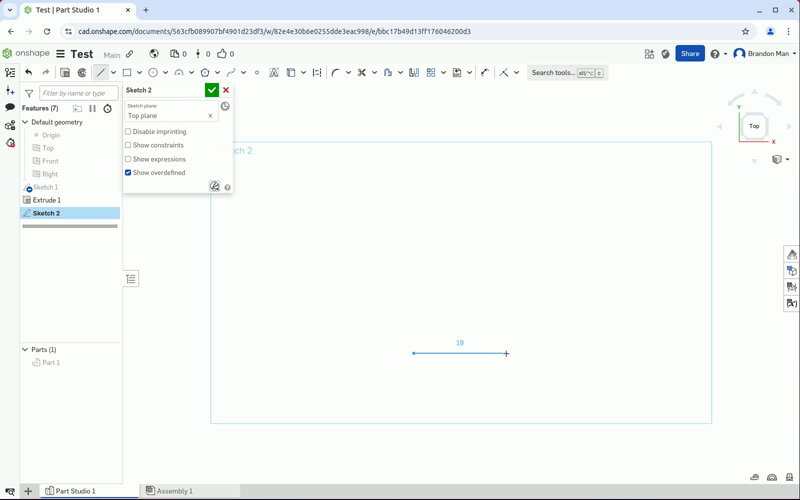
click(506, 353)
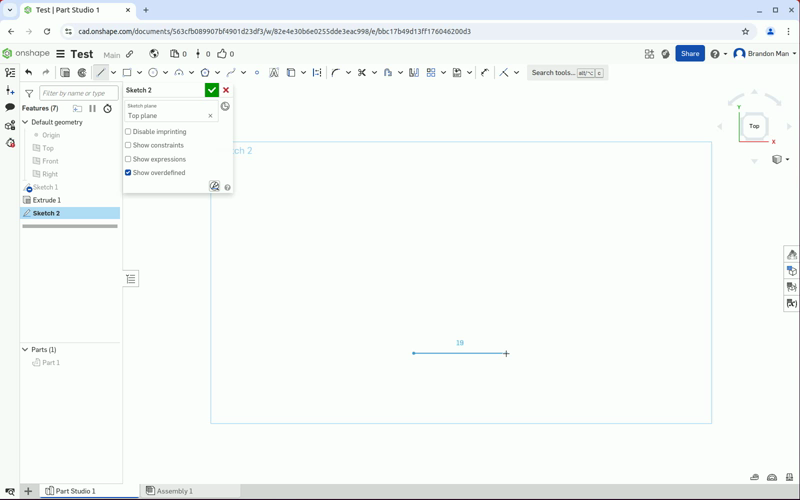
key_up(shift)
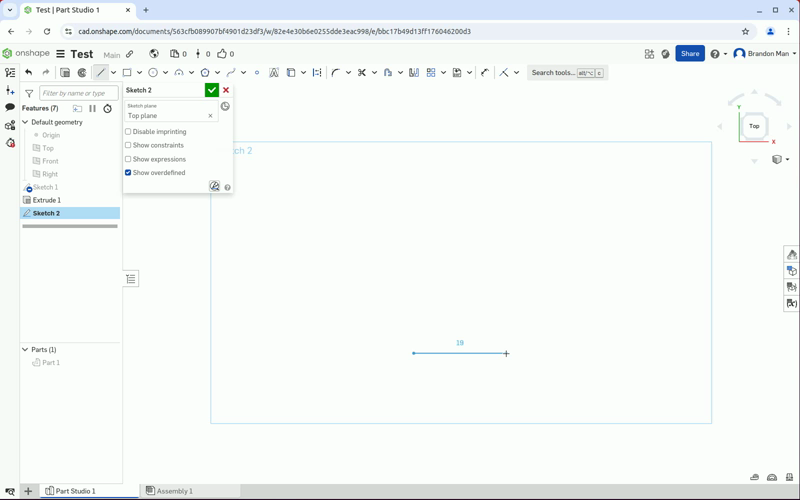
key_down(shift)
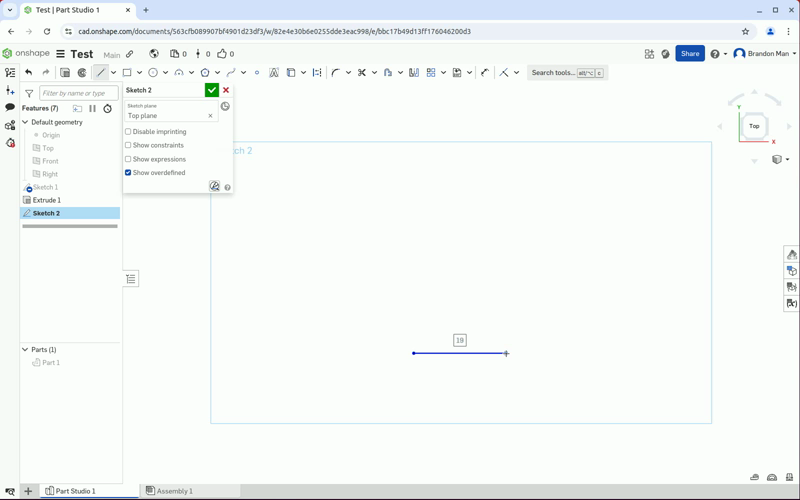
mouse_move(506, 214)
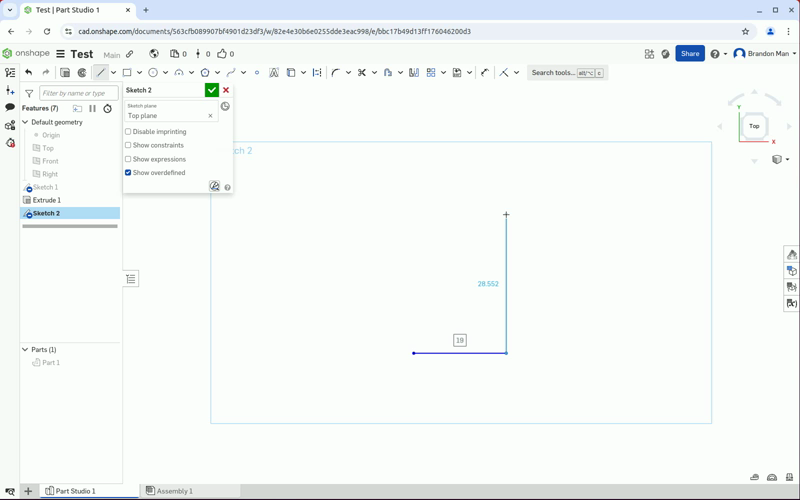
click(506, 214)
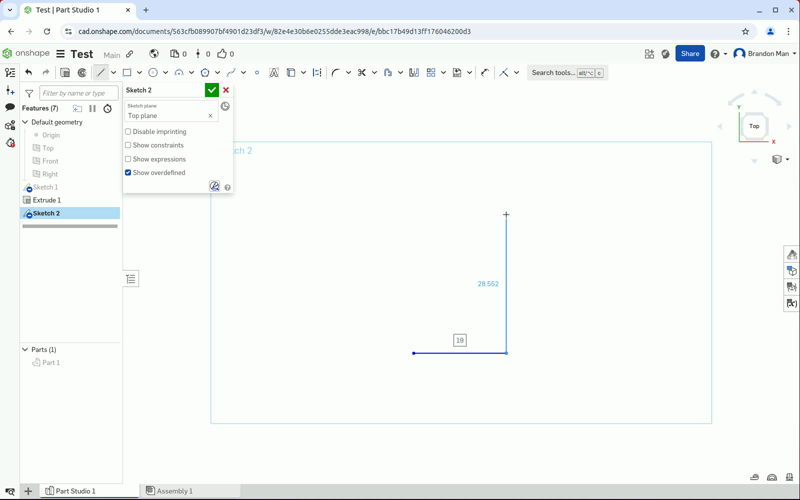
key_up(shift)
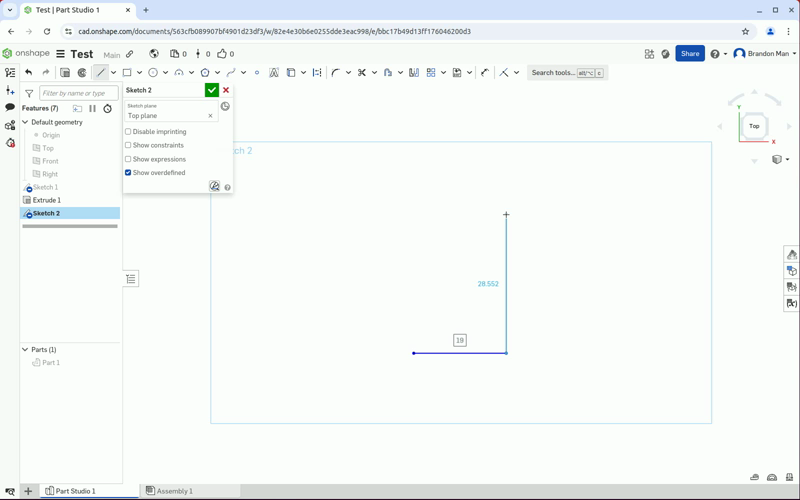
key_down(shift)
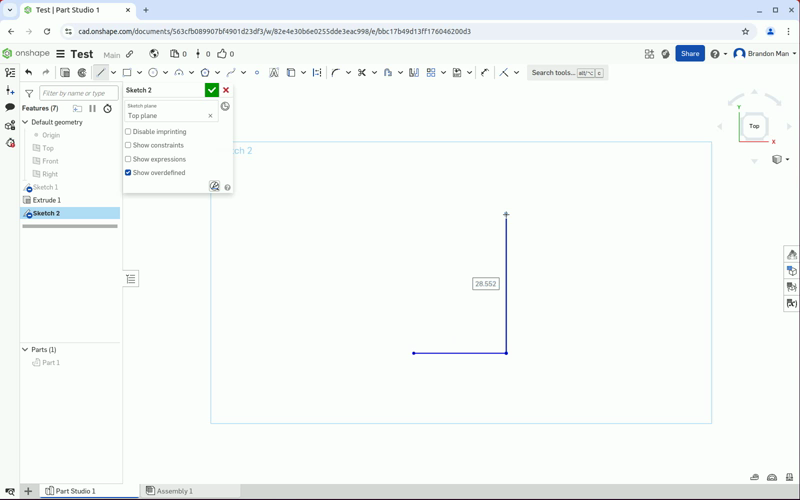
mouse_move(413, 214)
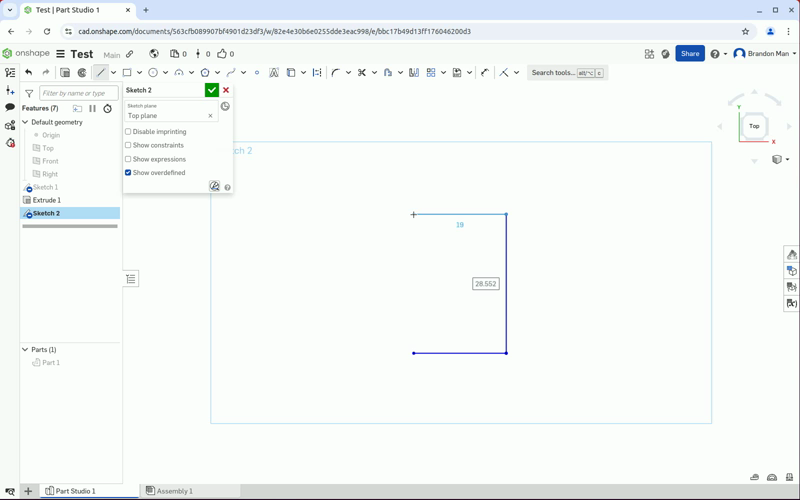
click(413, 214)
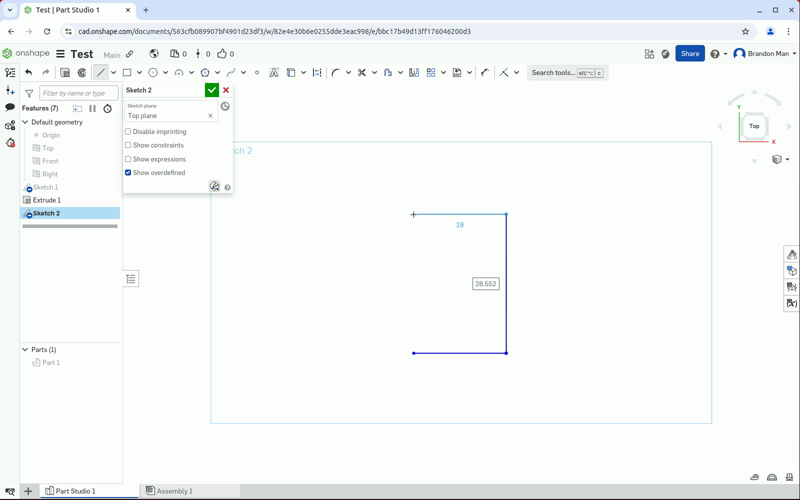
key_up(shift)
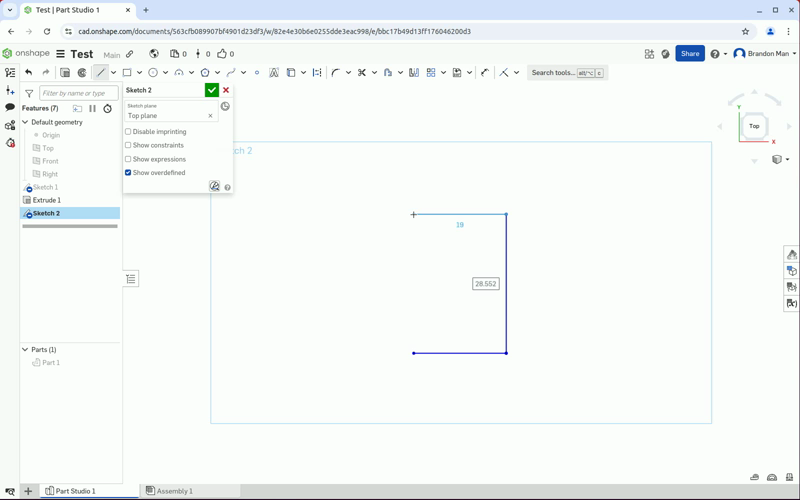
key_down(shift)
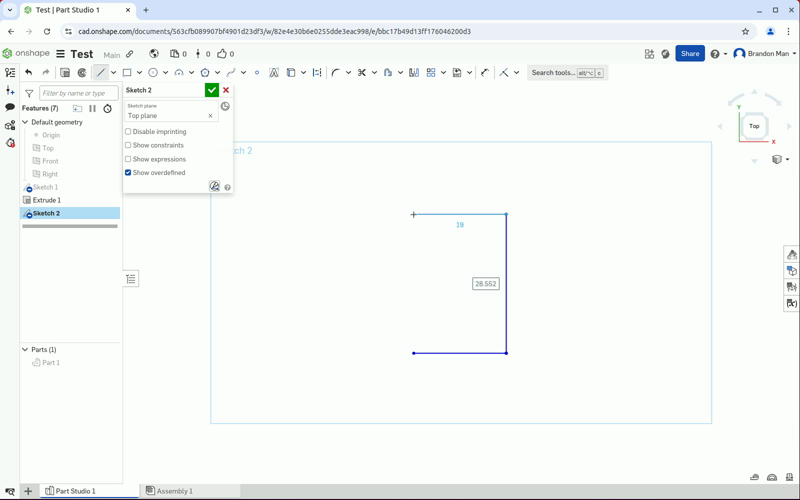
mouse_move(413, 353)
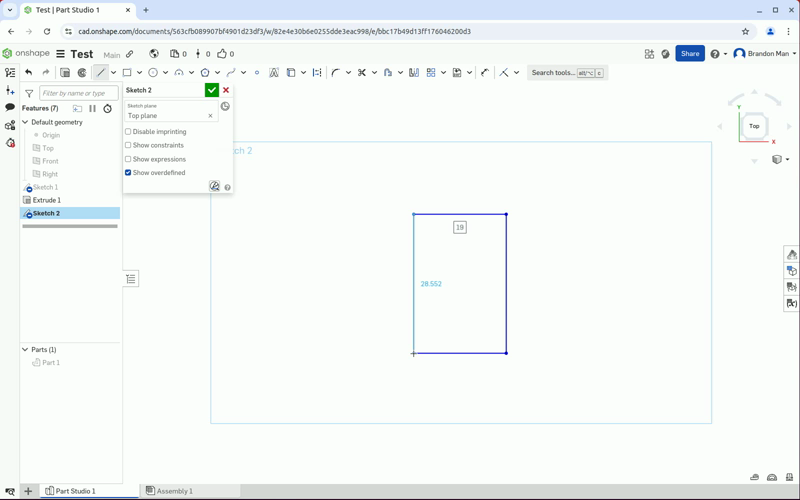
key_up(shift)
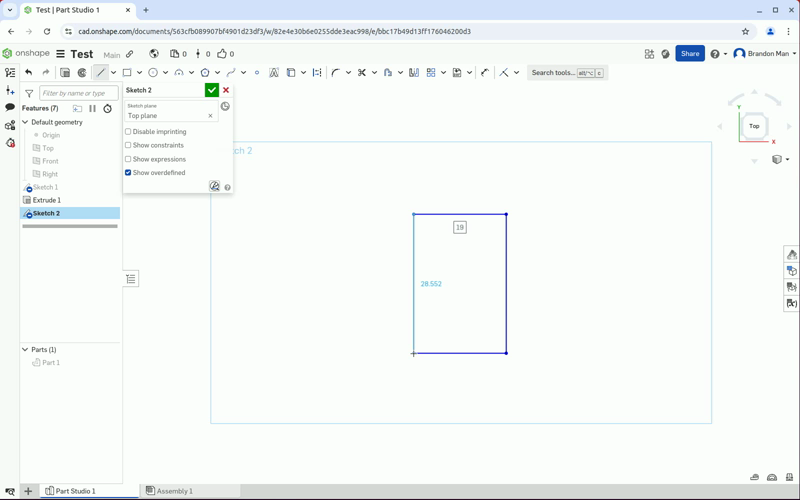
click(413, 353)
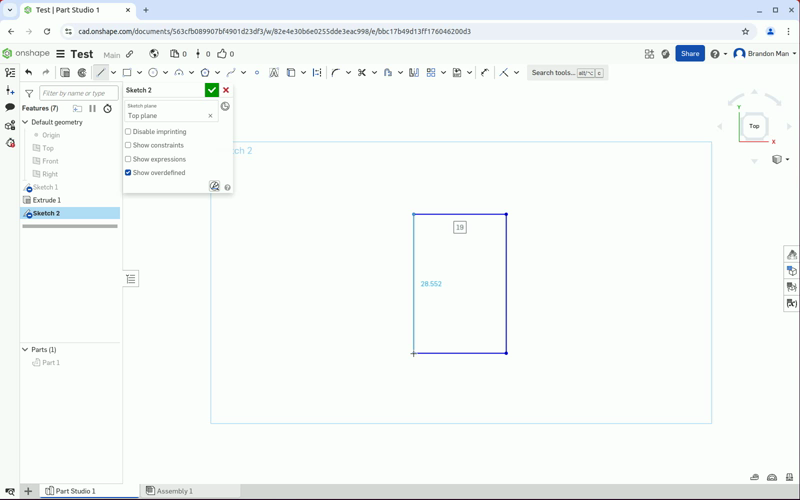
key(esc)
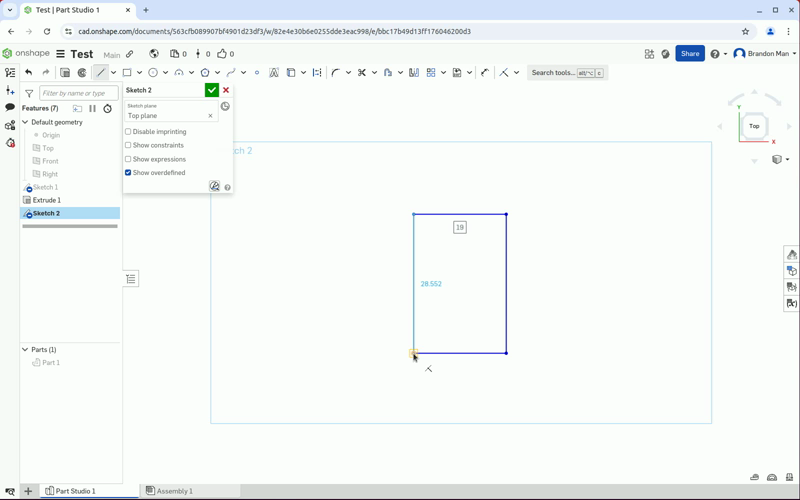
mouse_move(466, 305)
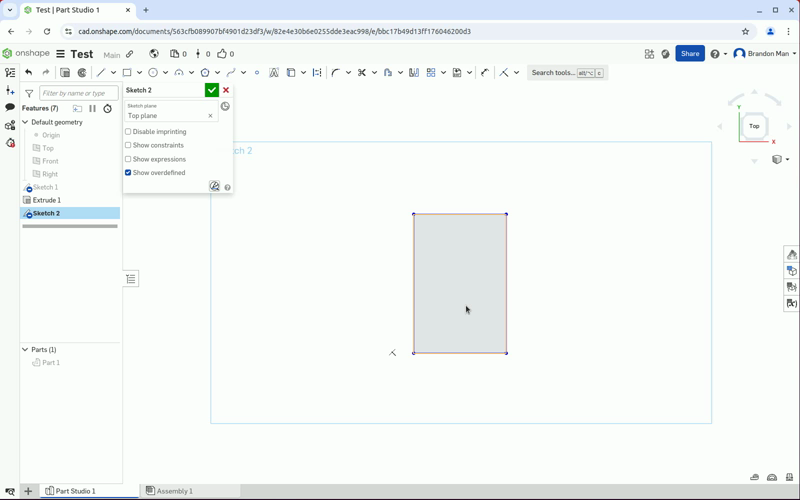
click(466, 305)
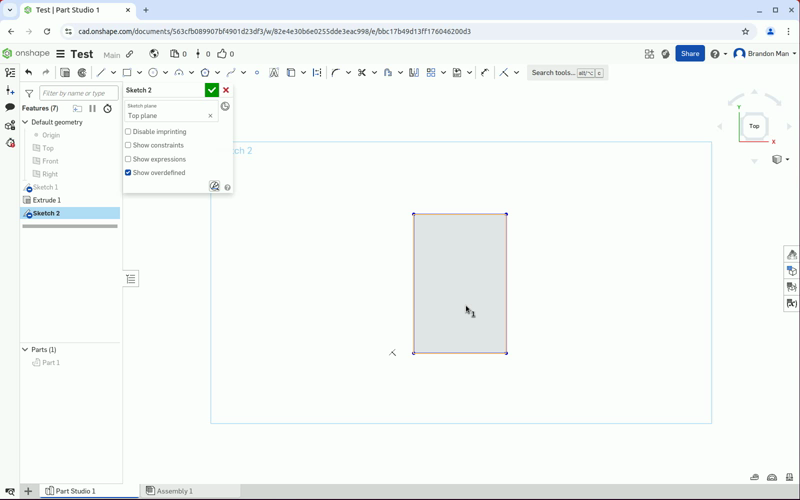
mouse_move(73, 352)
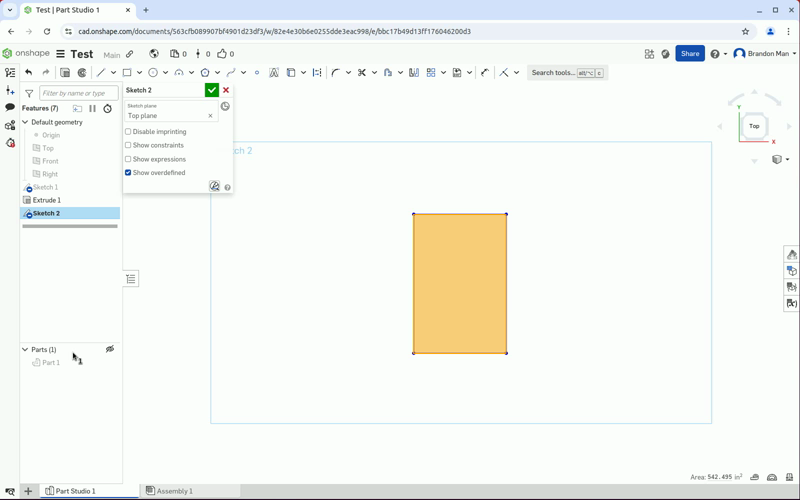
key(shift+y)
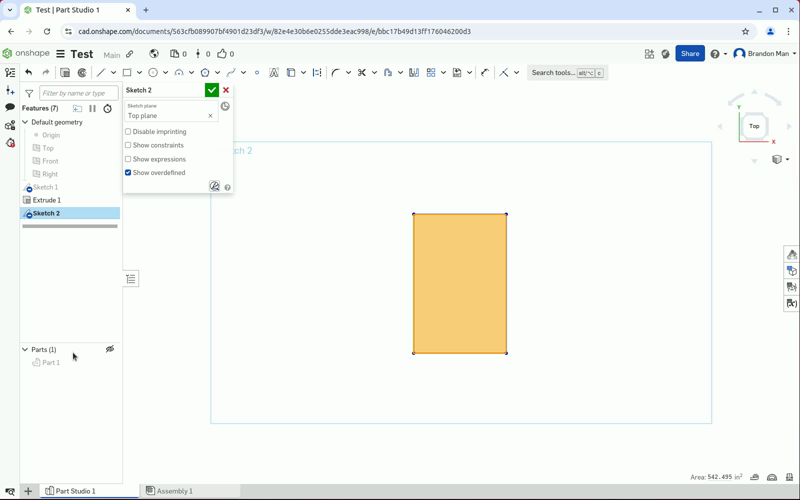
key(shift+e)
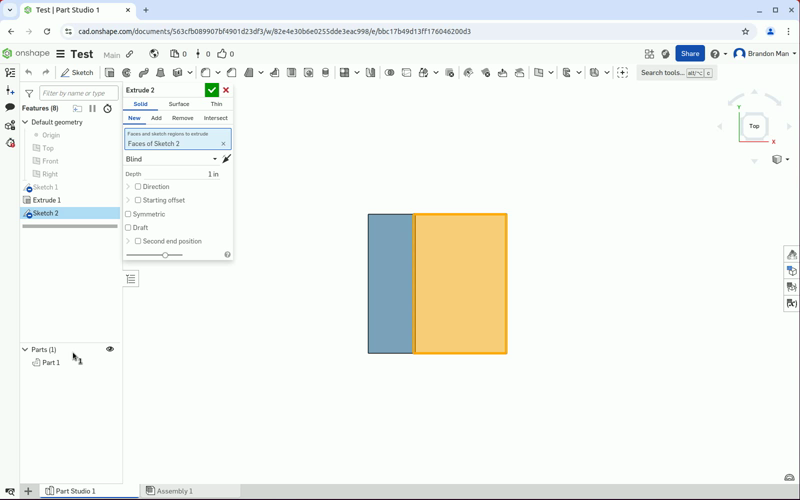
mouse_move(143, 106)
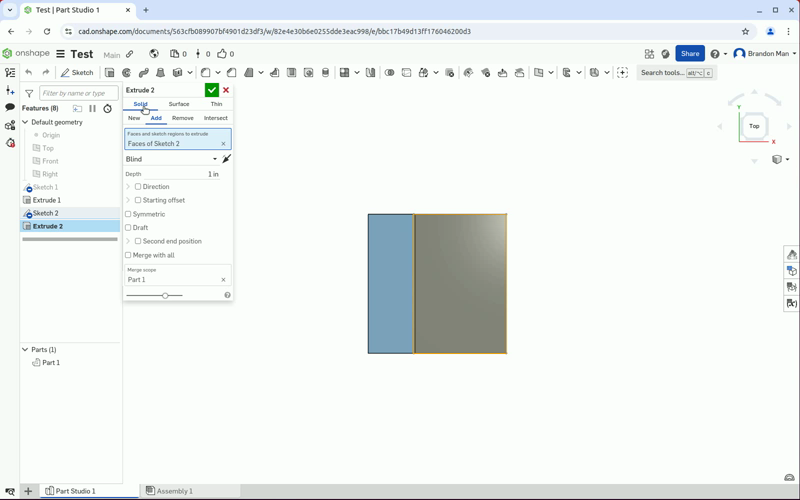
click(143, 106)
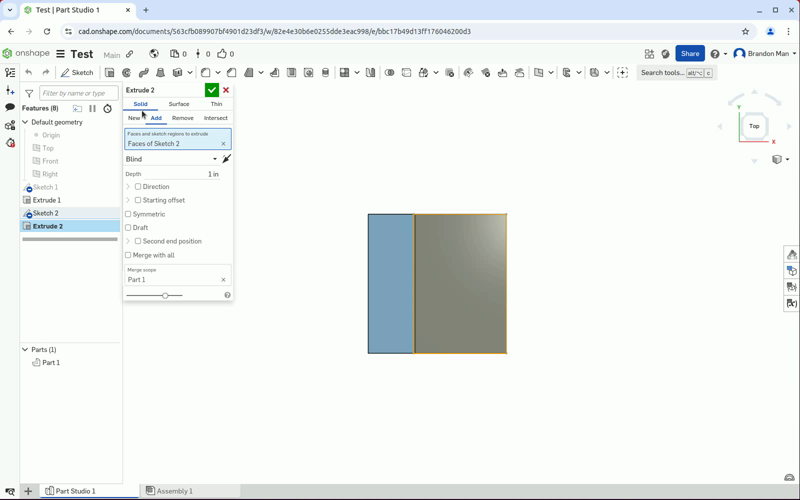
mouse_move(137, 120)
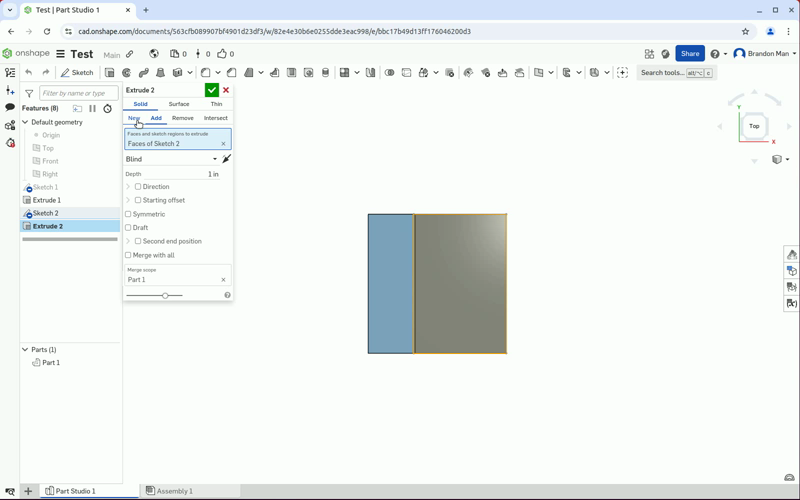
click(137, 120)
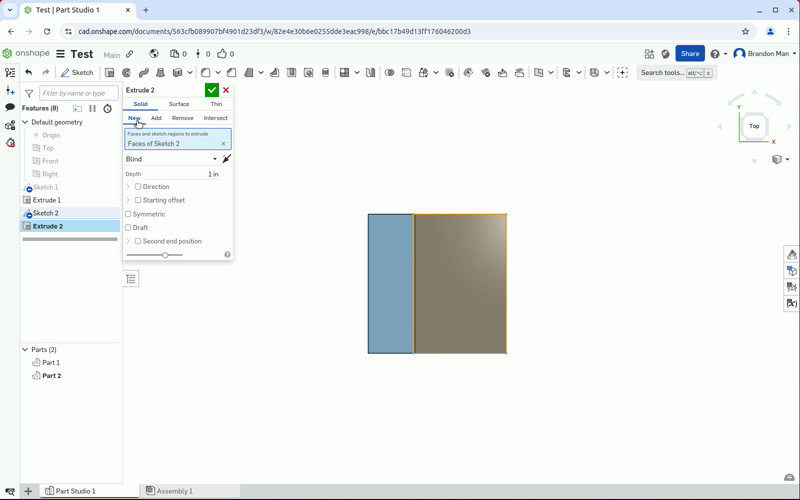
key(tab, 4)
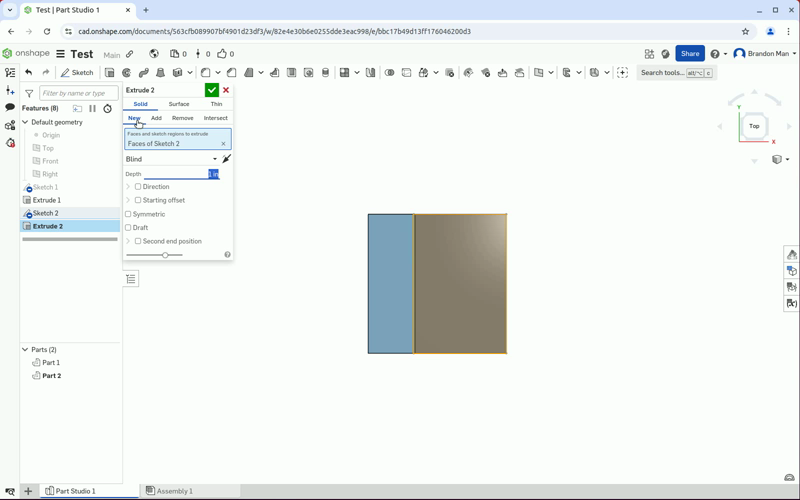
text(3.129)
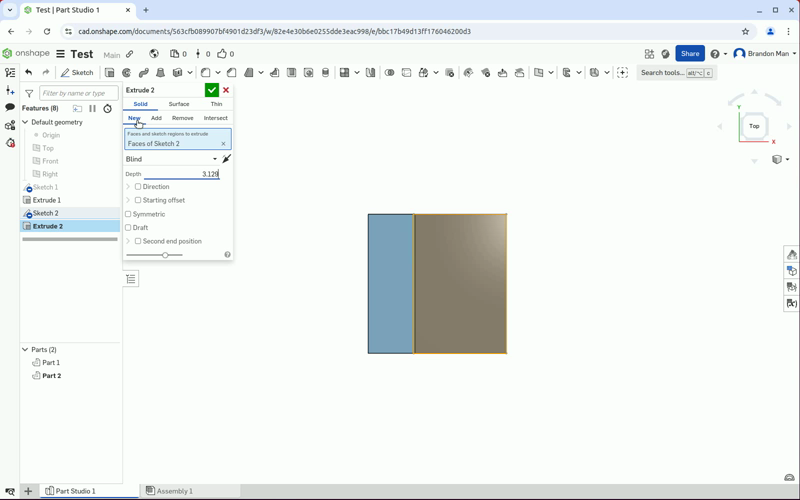
key(enter)
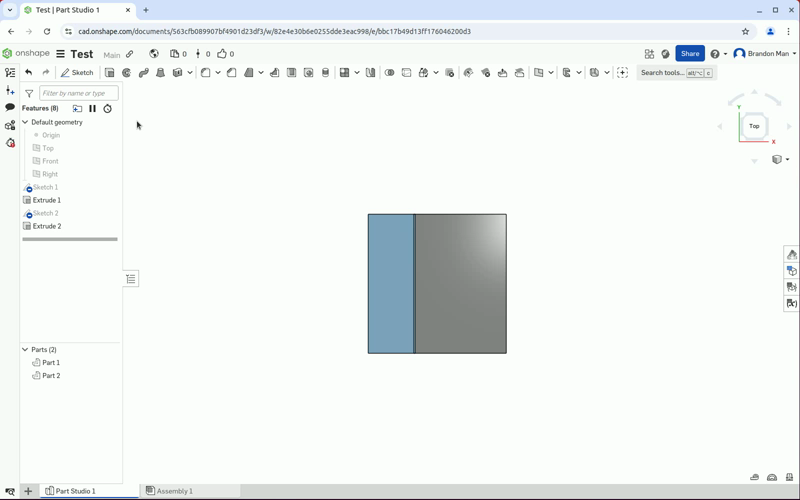
key(shift+h)
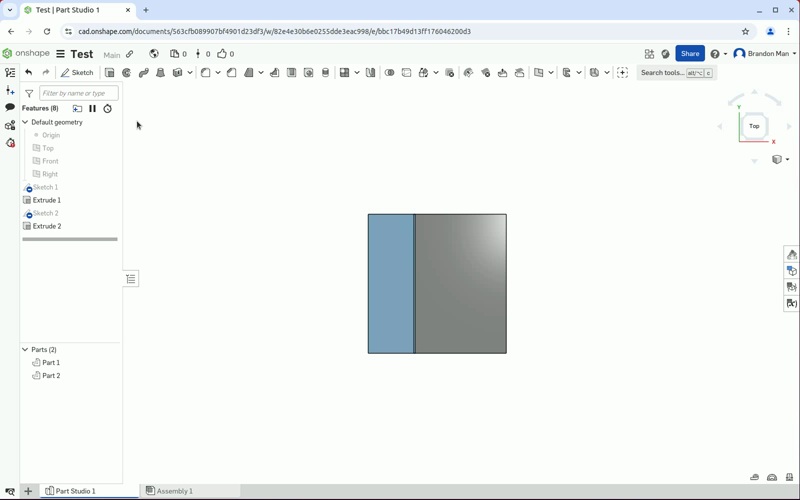
key(shift+h)
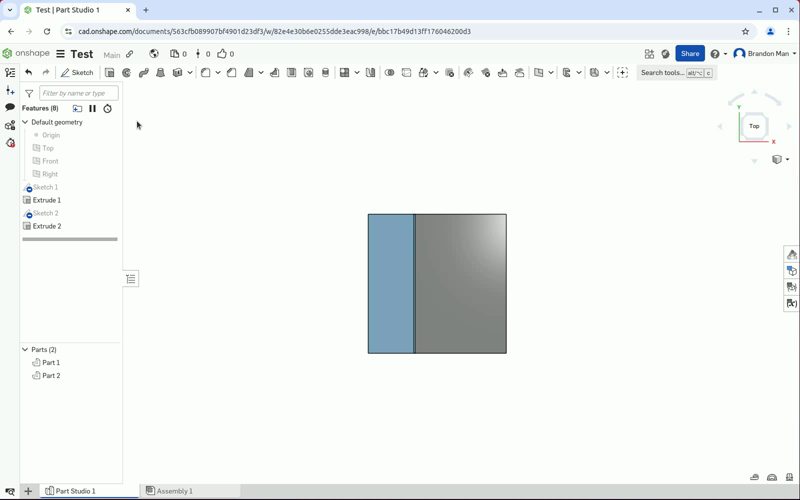
mouse_move(73, 189)
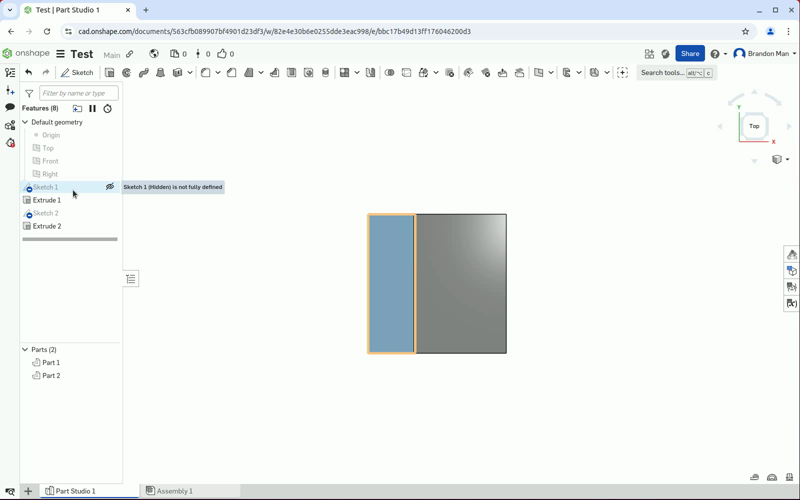
click(73, 189)
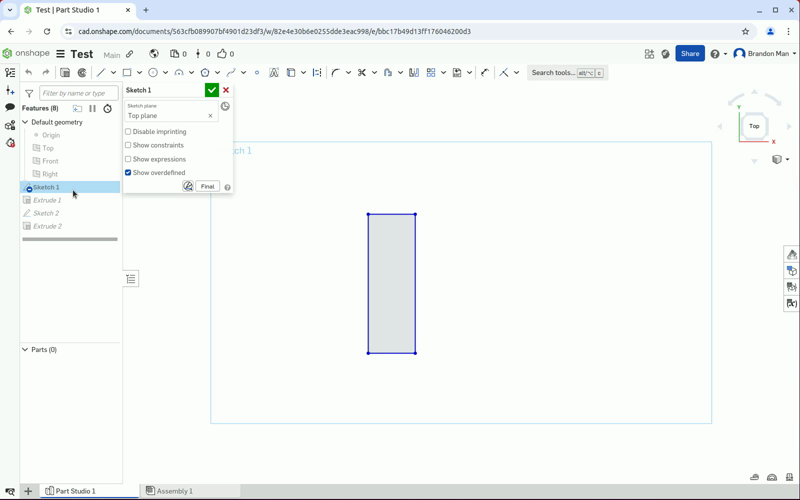
mouse_move(229, 92)
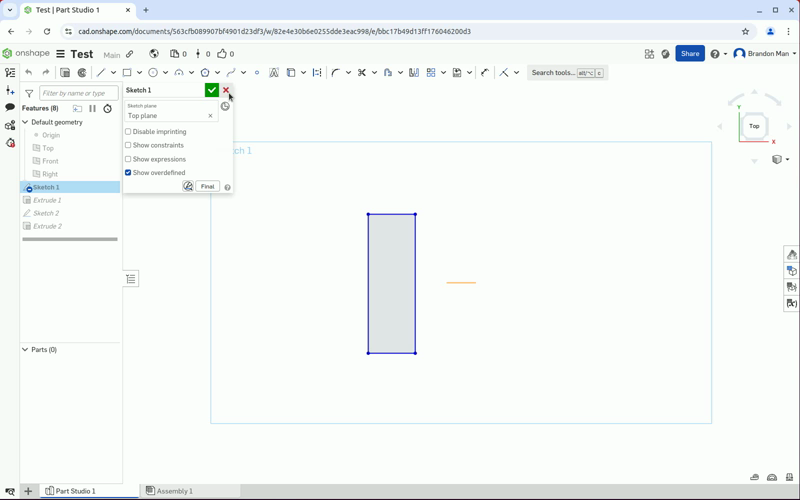
click(229, 92)
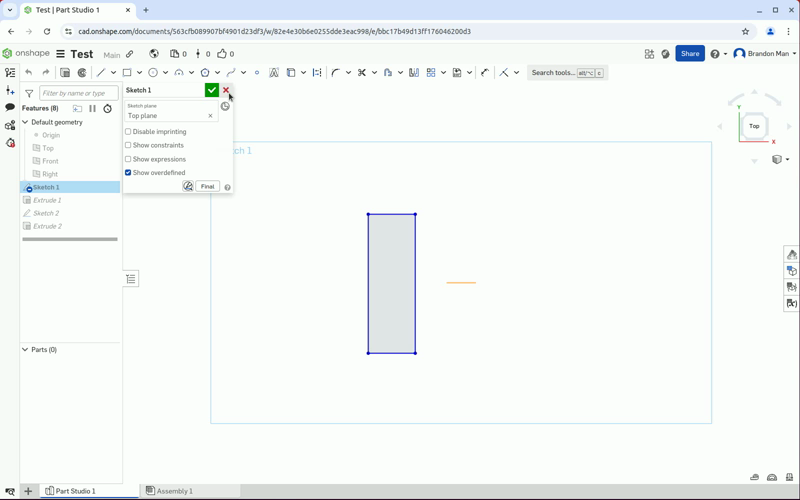
key(shift+s)
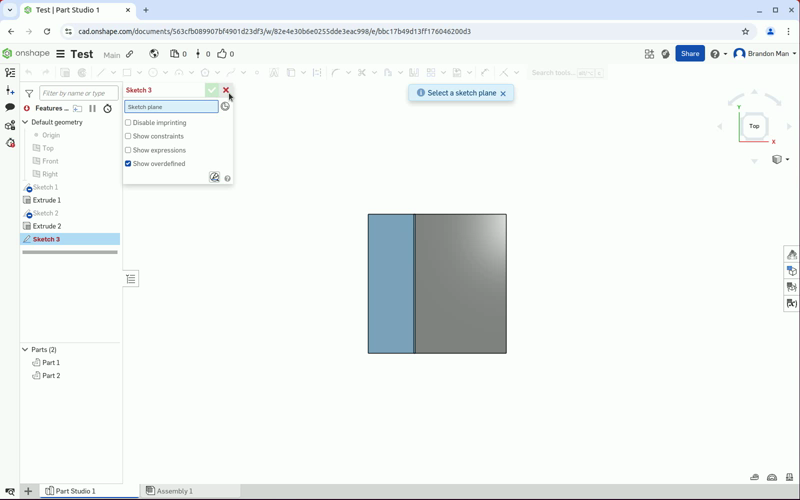
mouse_move(73, 150)
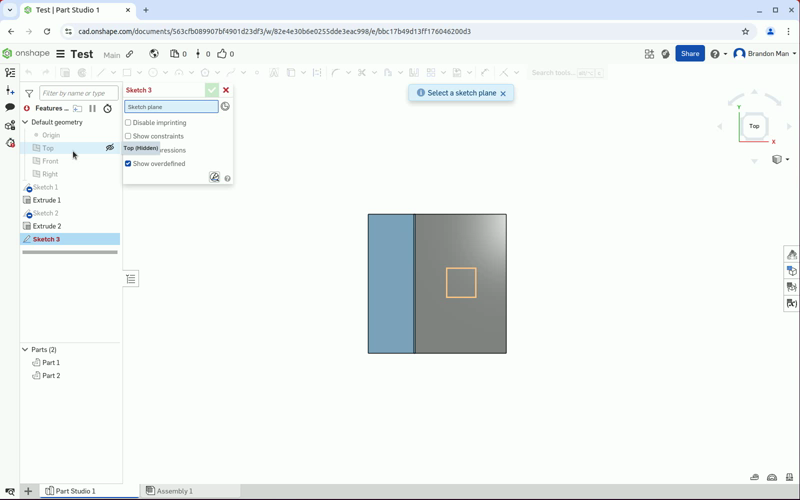
click(73, 150)
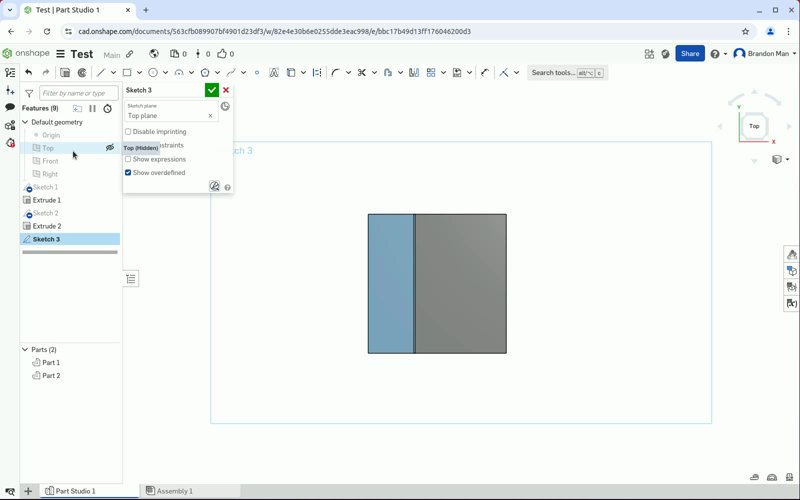
mouse_move(73, 352)
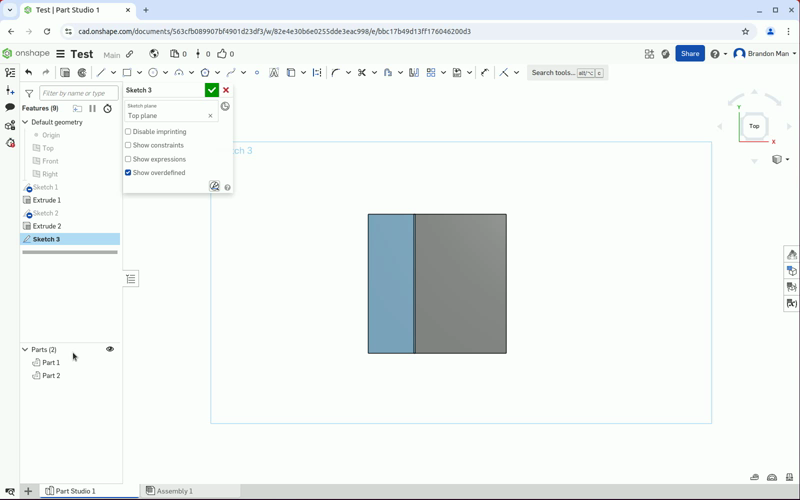
key(y)
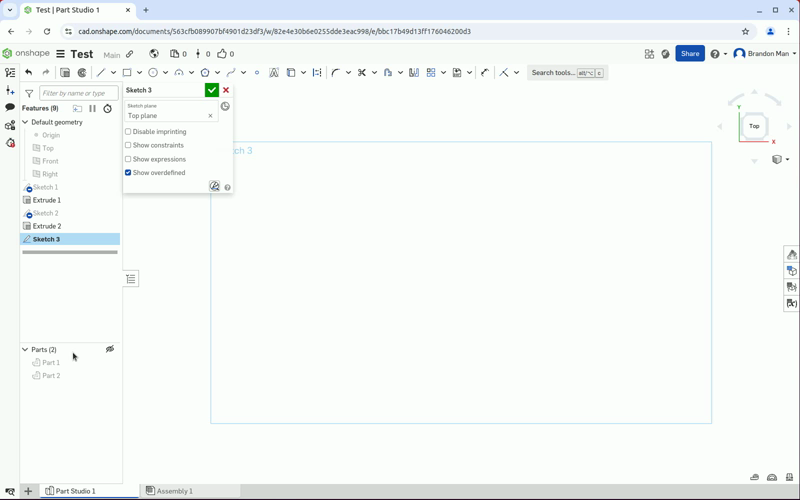
key(l)
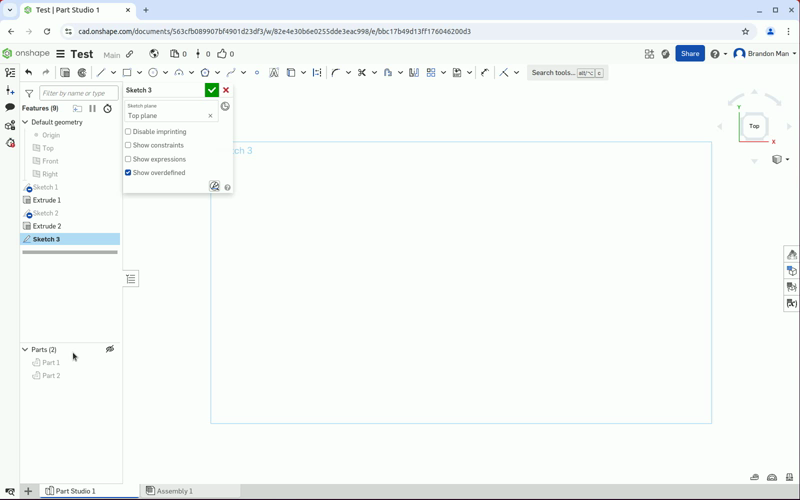
key_down(shift)
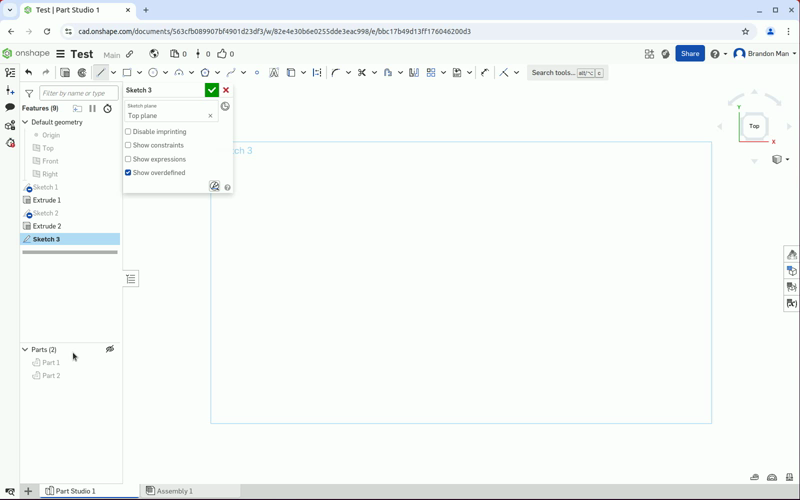
mouse_move(507, 353)
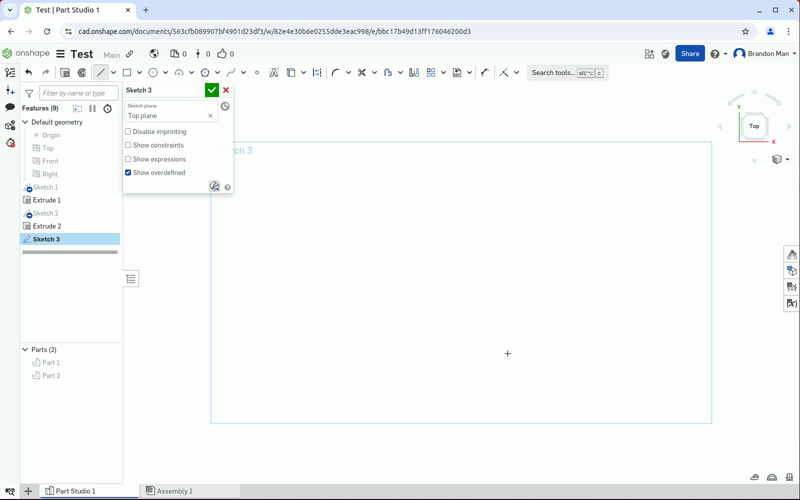
click(507, 353)
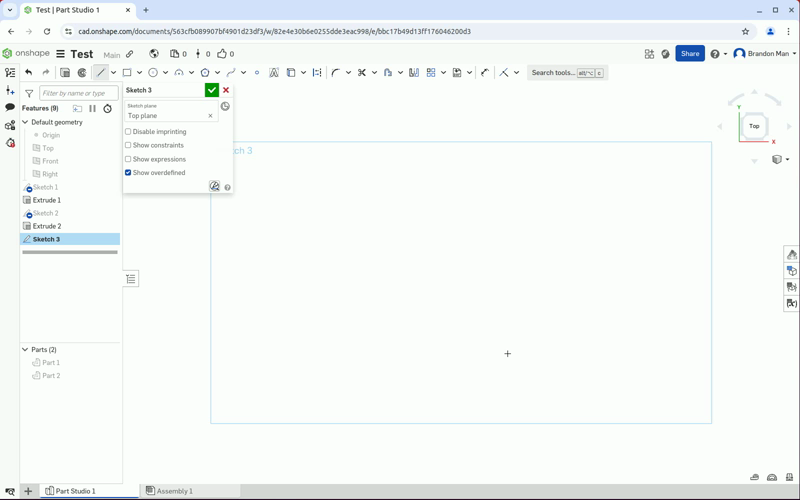
key_up(shift)
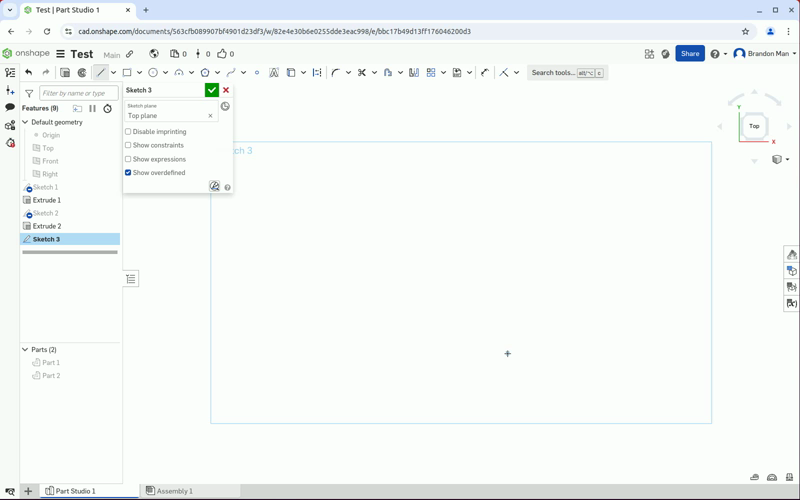
key_down(shift)
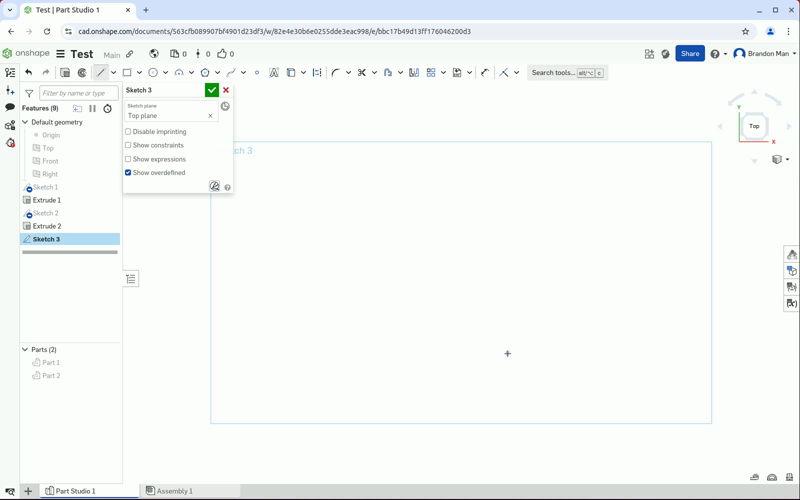
mouse_move(537, 353)
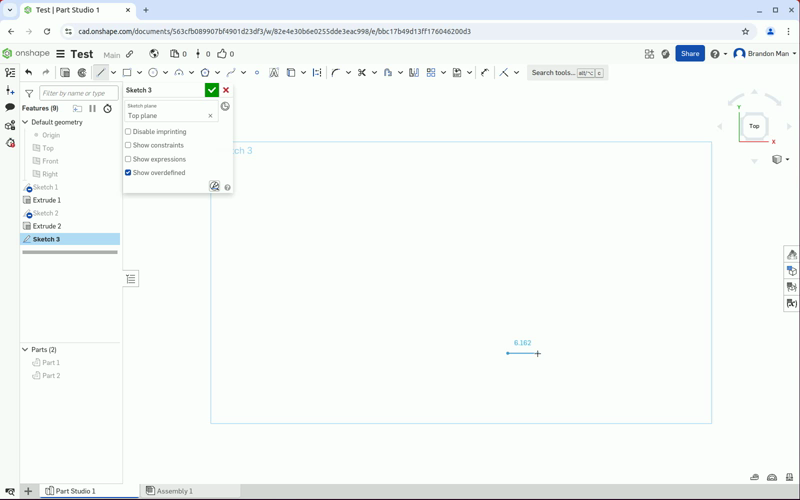
mouse_move(554, 353)
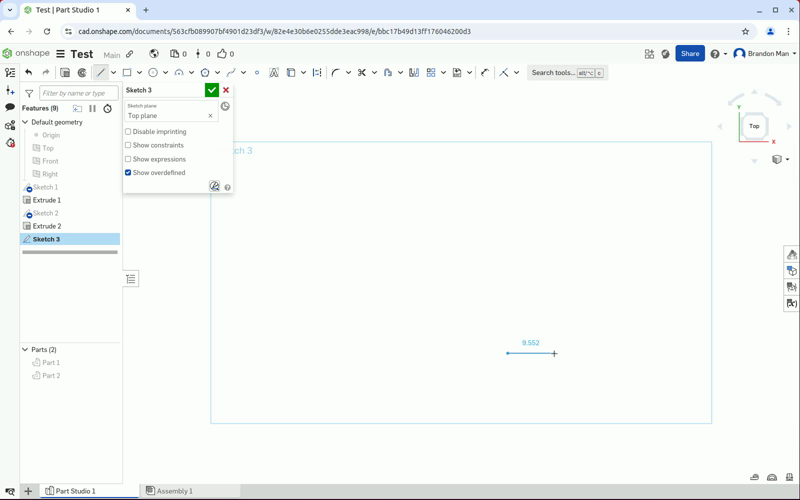
click(554, 353)
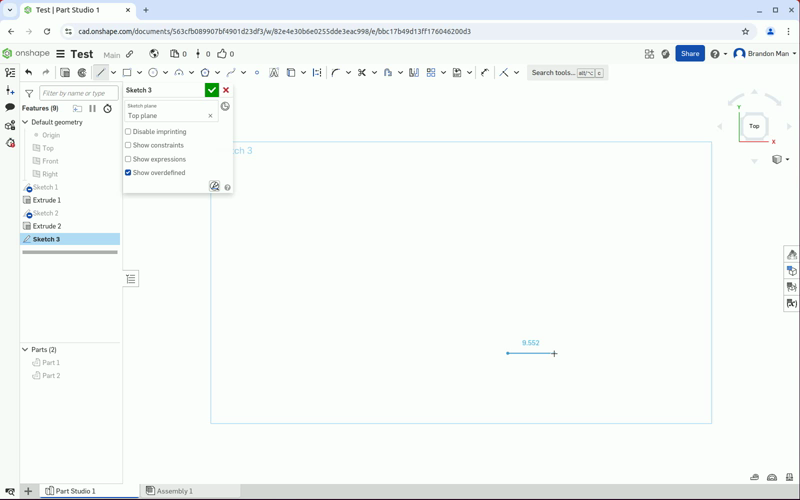
key_up(shift)
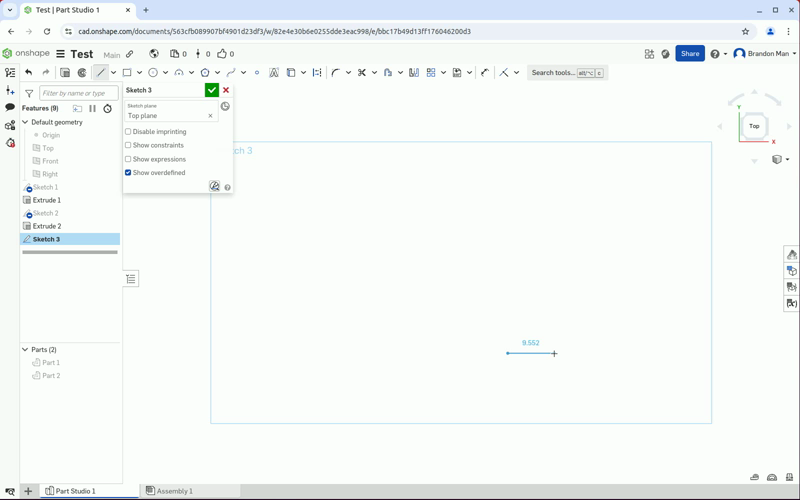
key_down(shift)
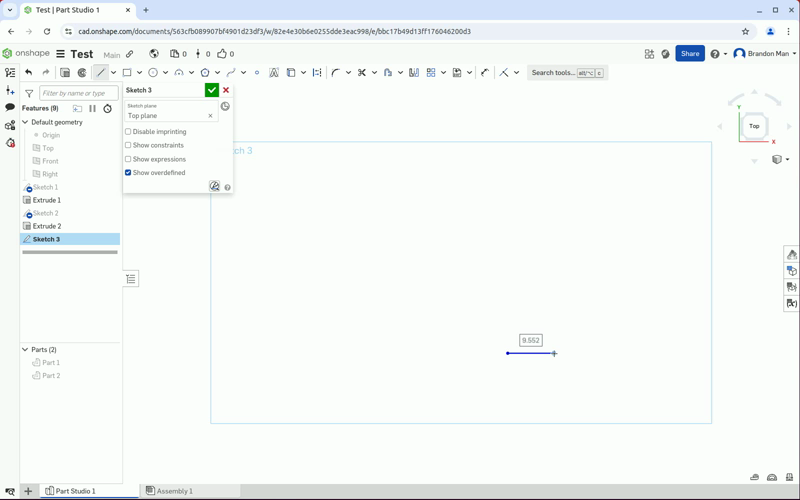
mouse_move(554, 214)
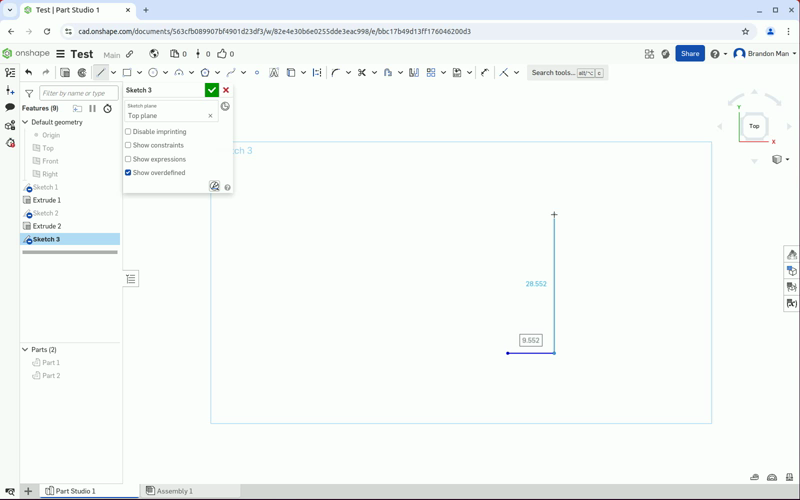
click(554, 214)
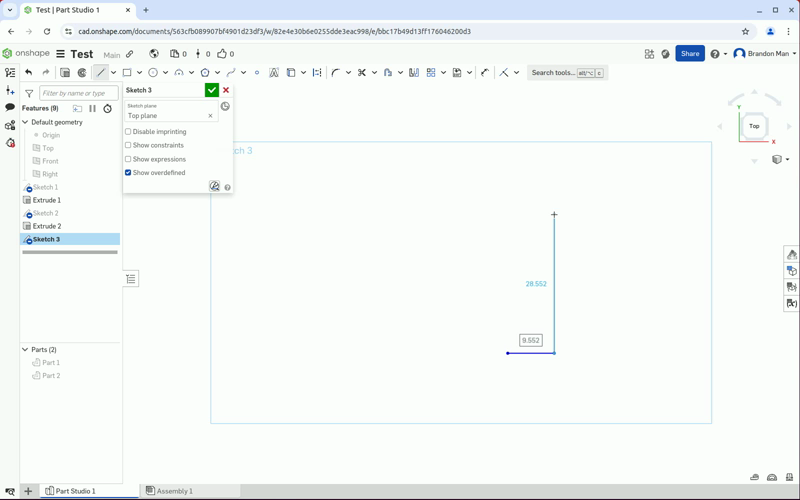
key_up(shift)
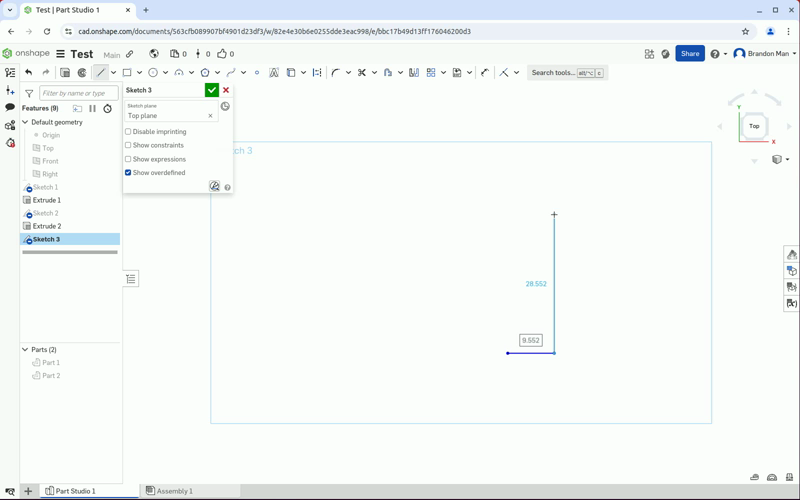
key_down(shift)
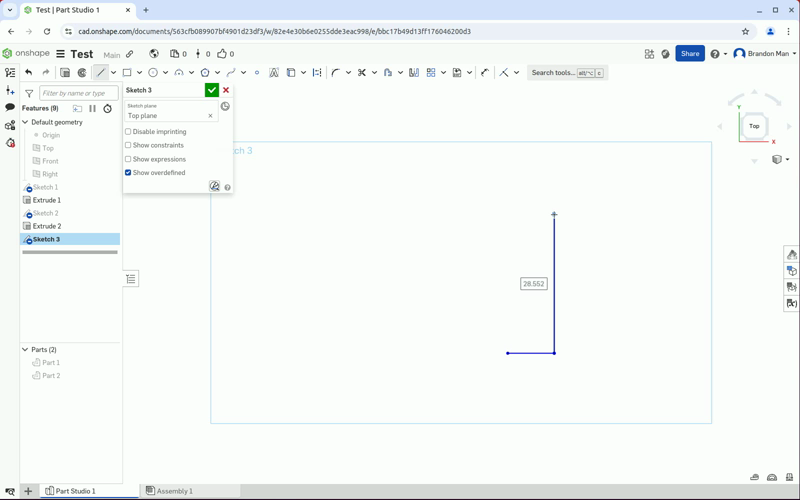
mouse_move(584, 214)
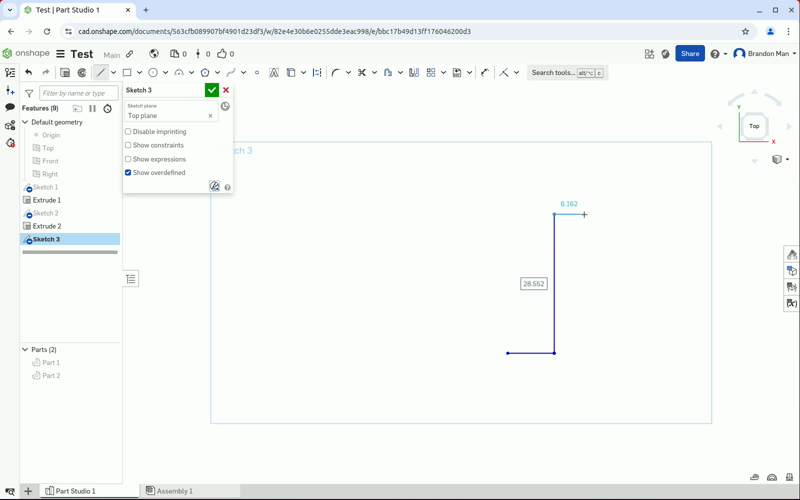
mouse_move(507, 214)
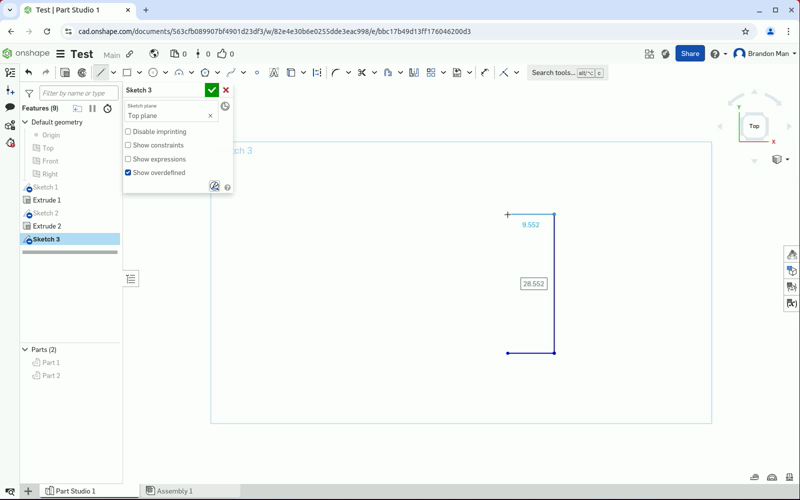
click(507, 214)
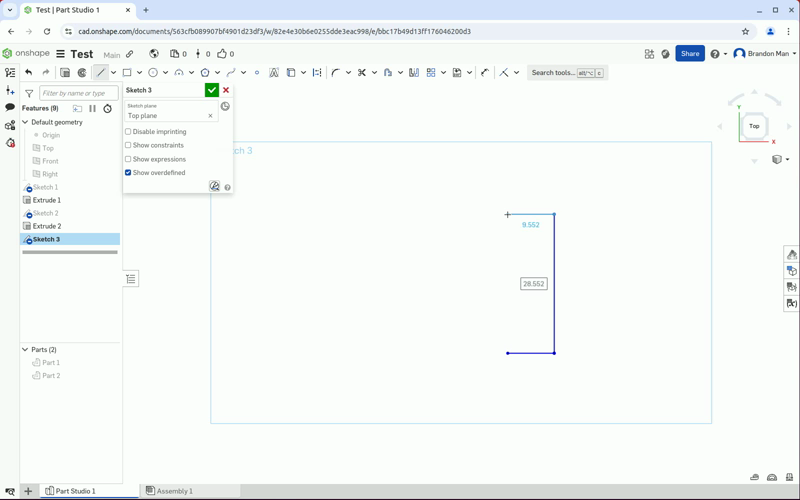
key_up(shift)
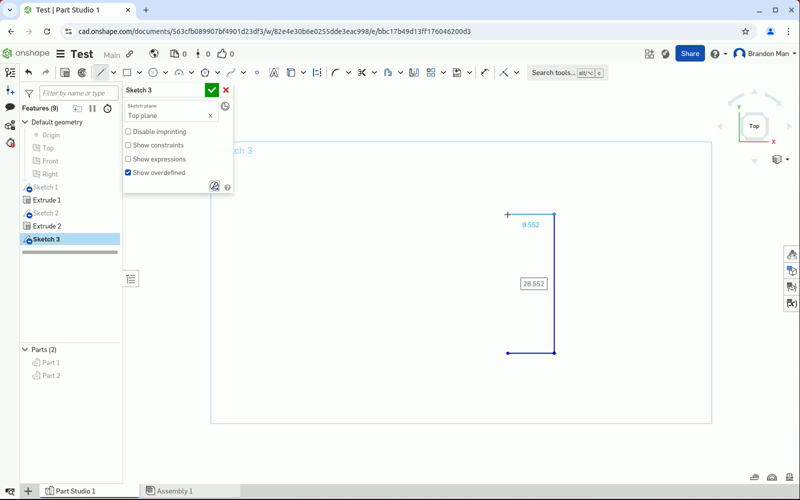
key_down(shift)
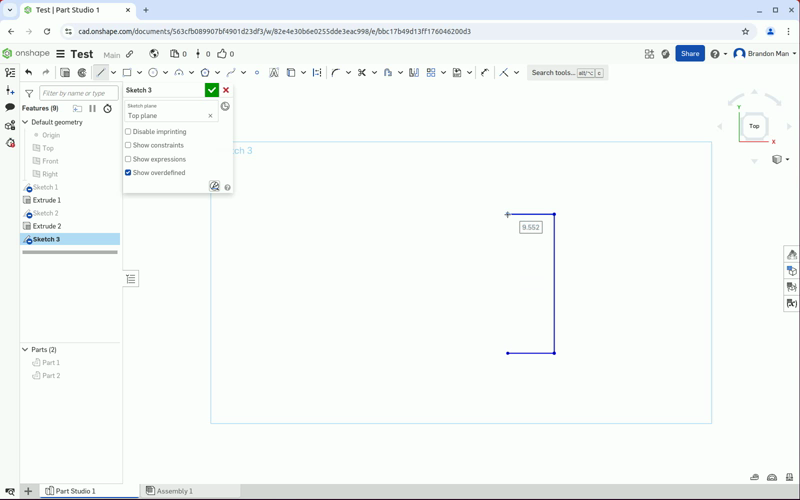
mouse_move(507, 353)
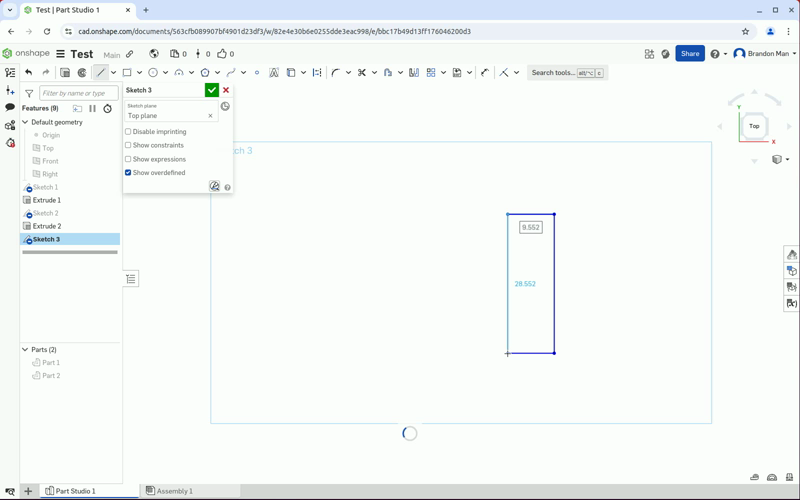
key_up(shift)
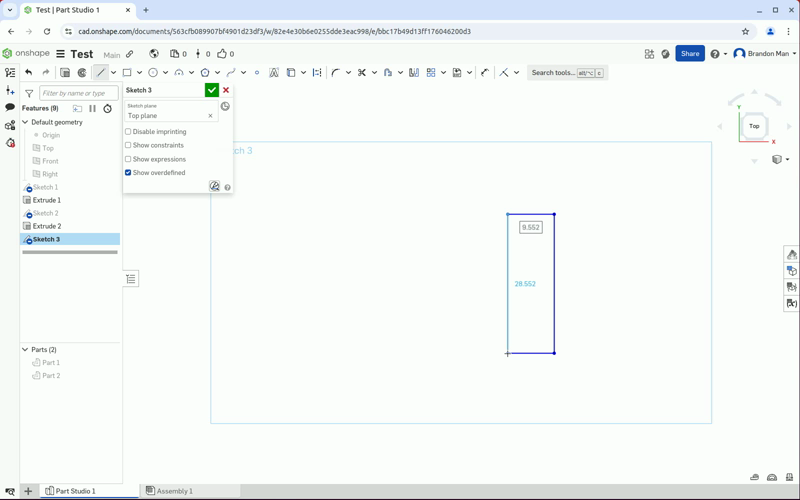
click(507, 353)
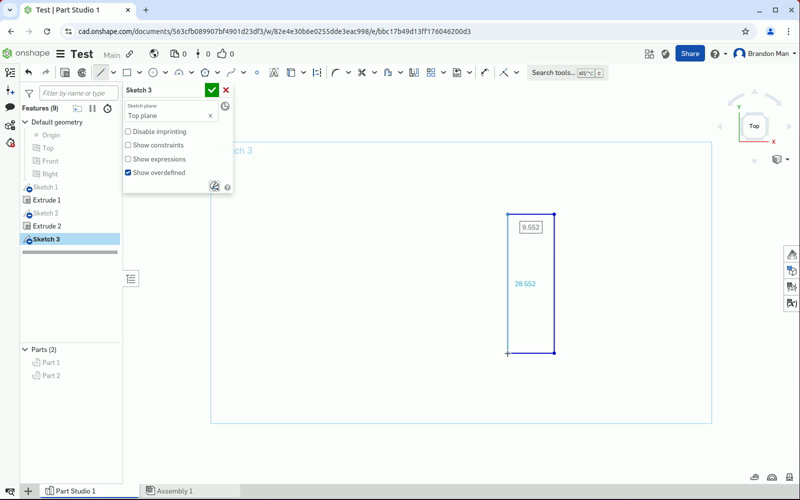
key(esc)
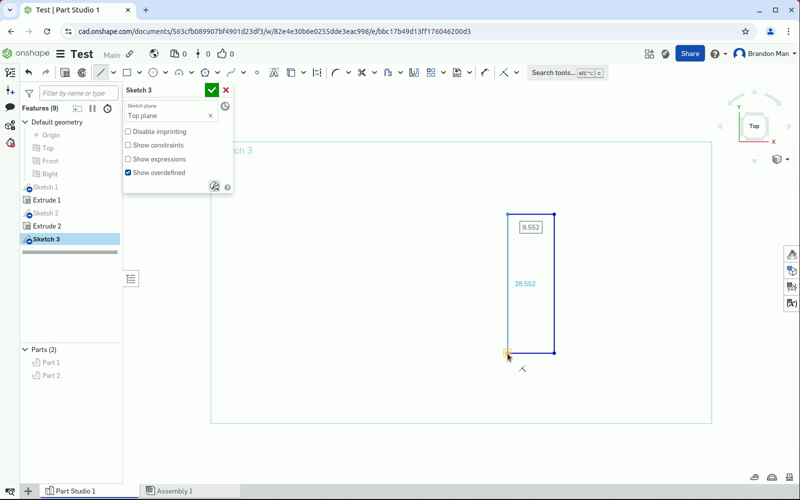
mouse_move(535, 336)
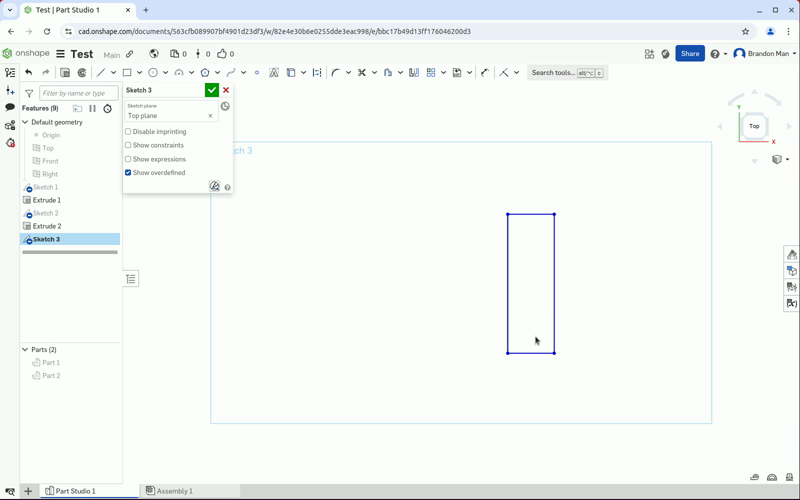
click(535, 336)
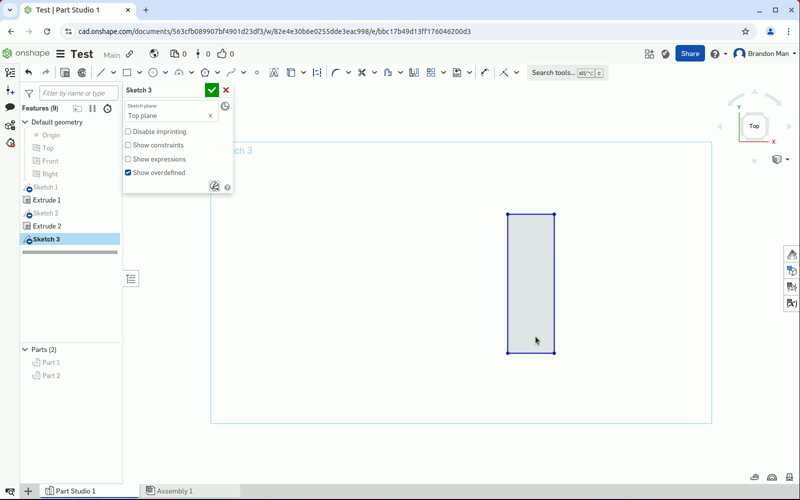
mouse_move(73, 352)
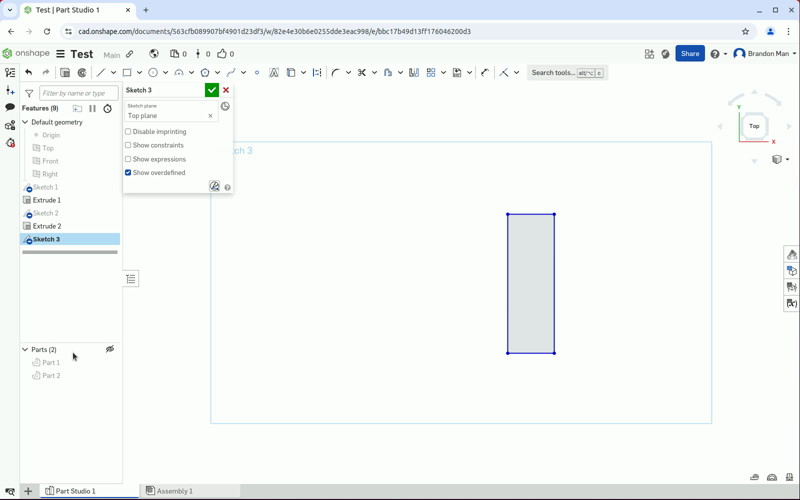
key(shift+y)
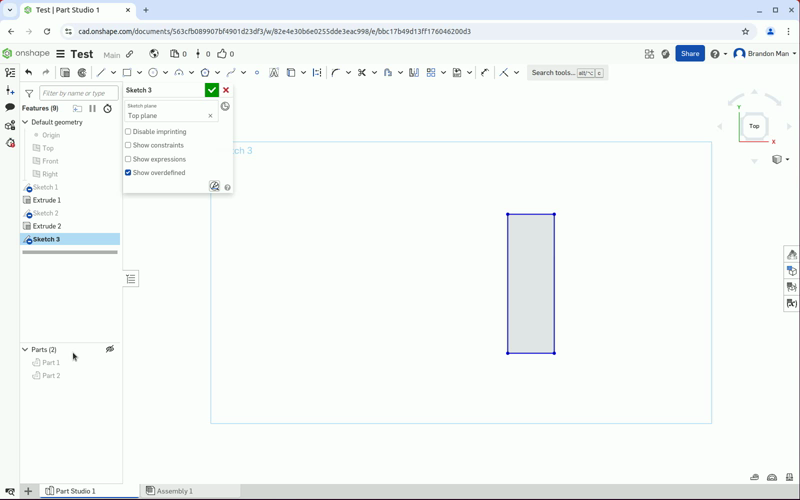
key(shift+e)
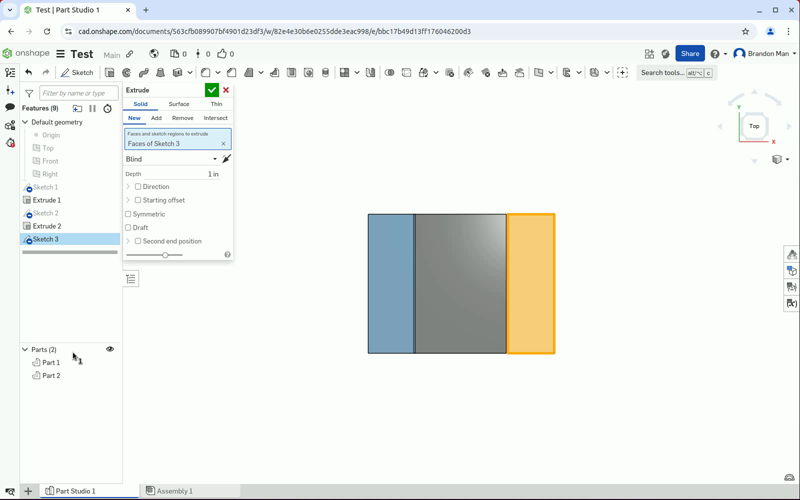
mouse_move(143, 106)
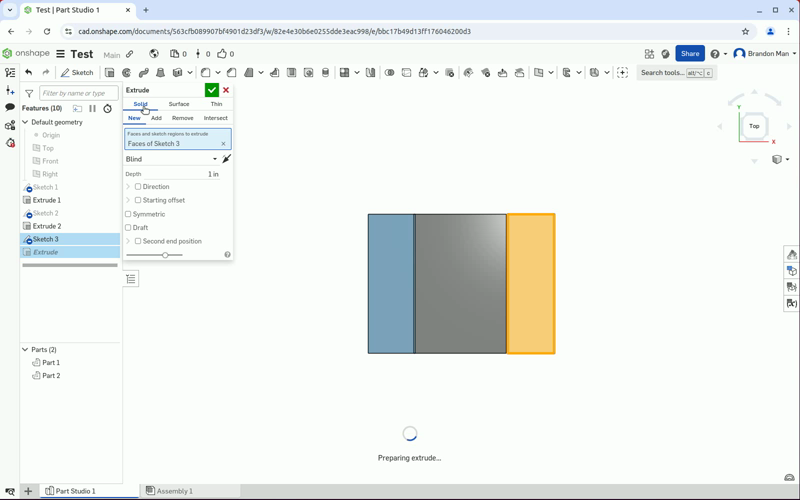
click(143, 106)
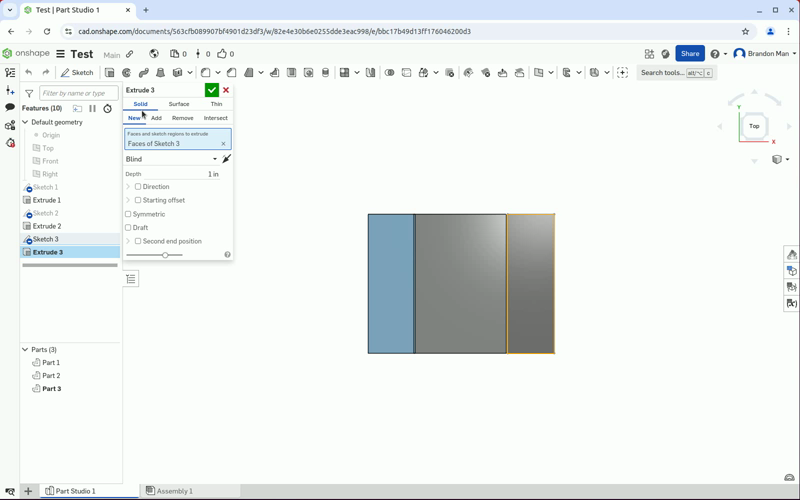
mouse_move(137, 120)
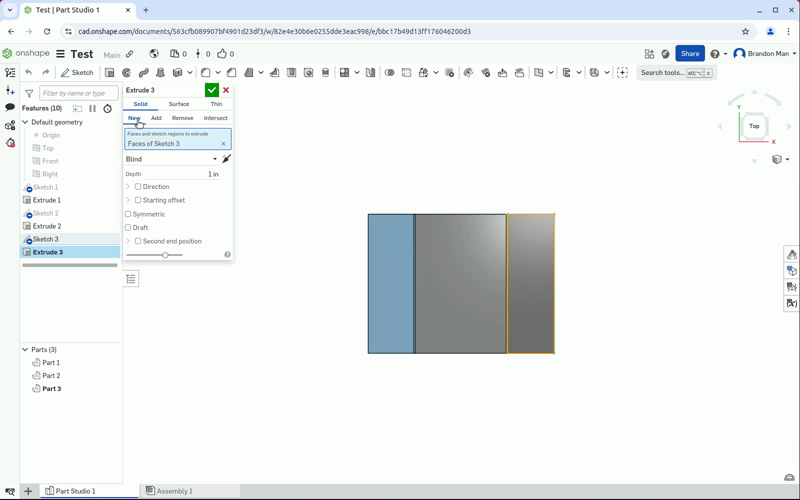
click(137, 120)
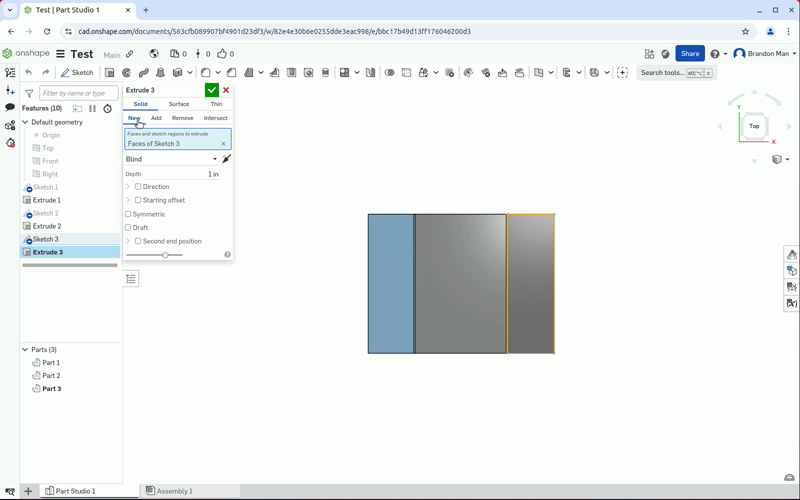
key(tab, 4)
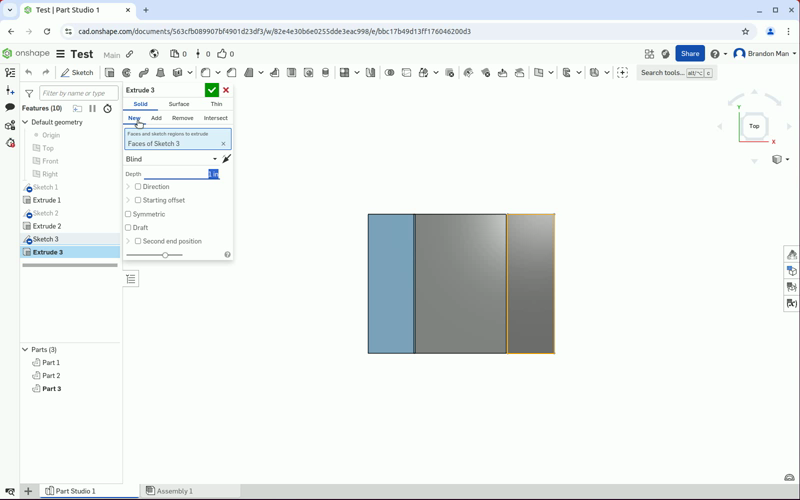
text(3.129)
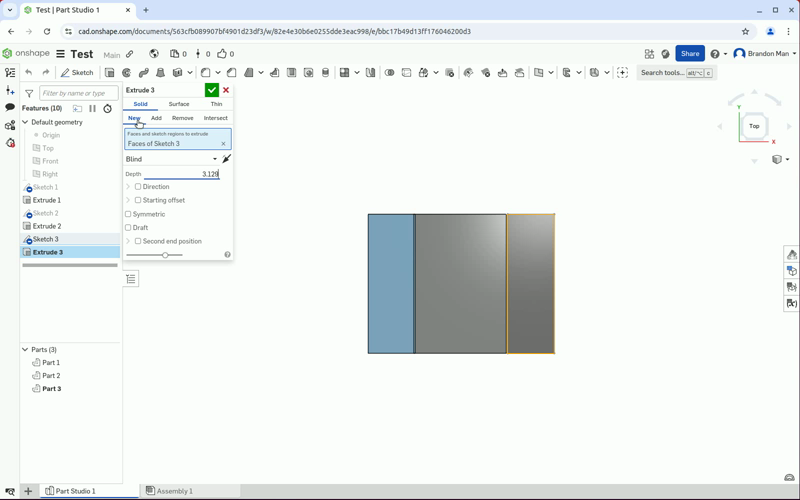
key(enter)
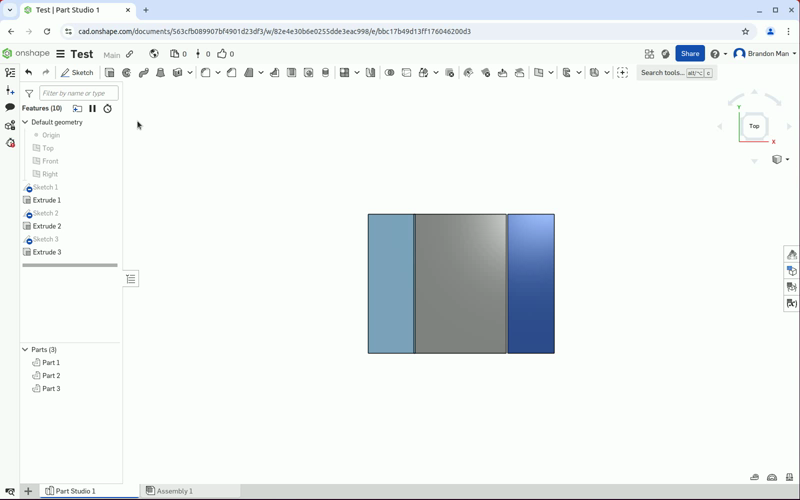
key(shift+h)
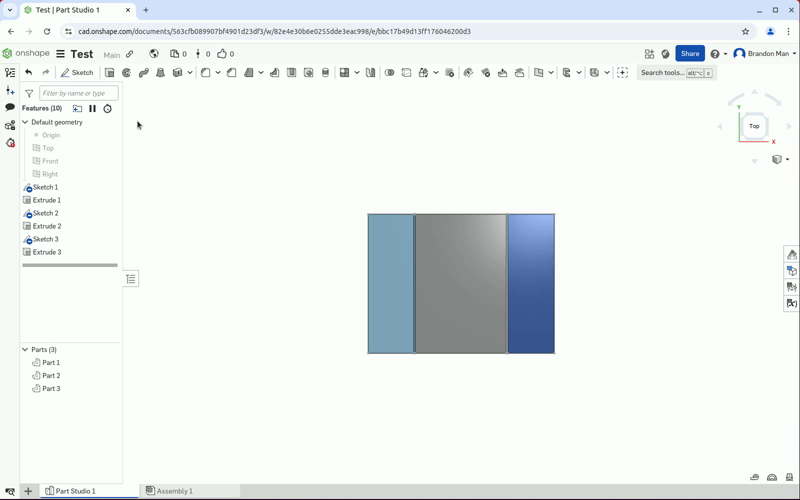
key(shift+h)
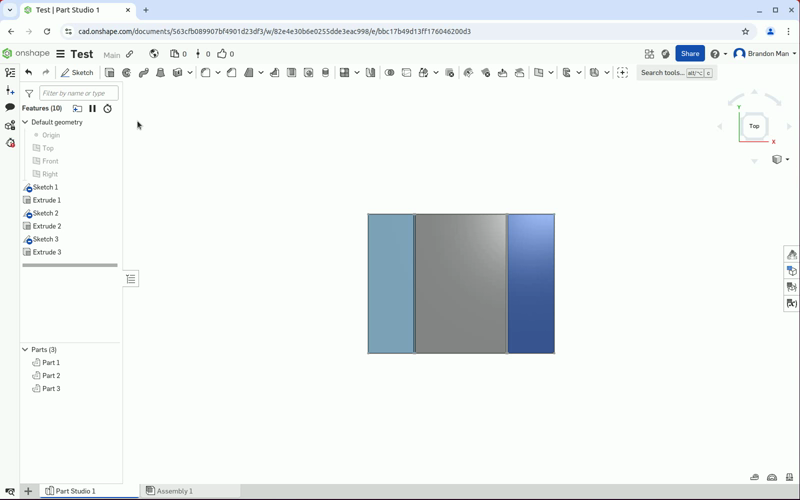
key(shift+7)
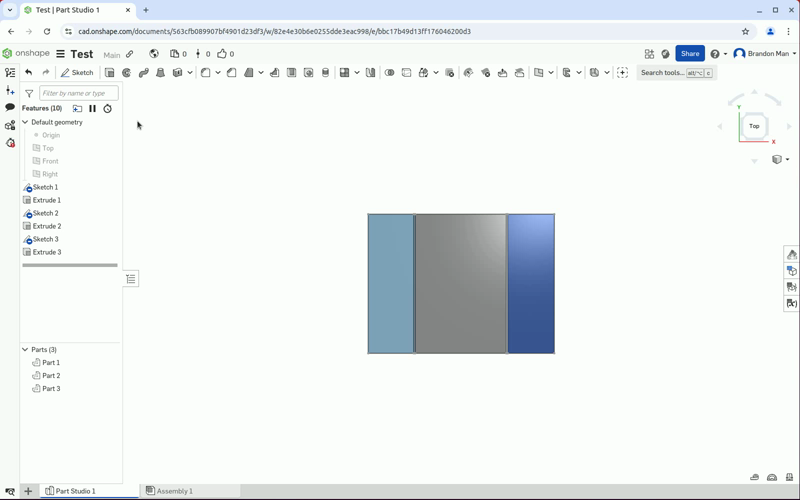
key(up, 3)
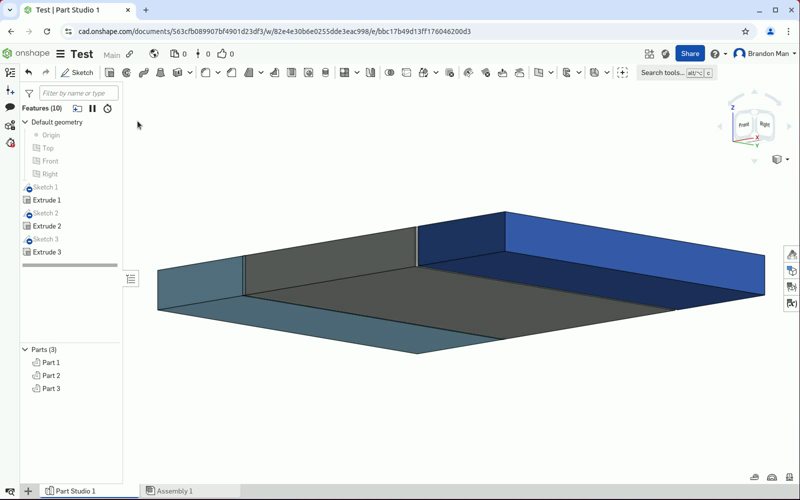
key(left, 3)
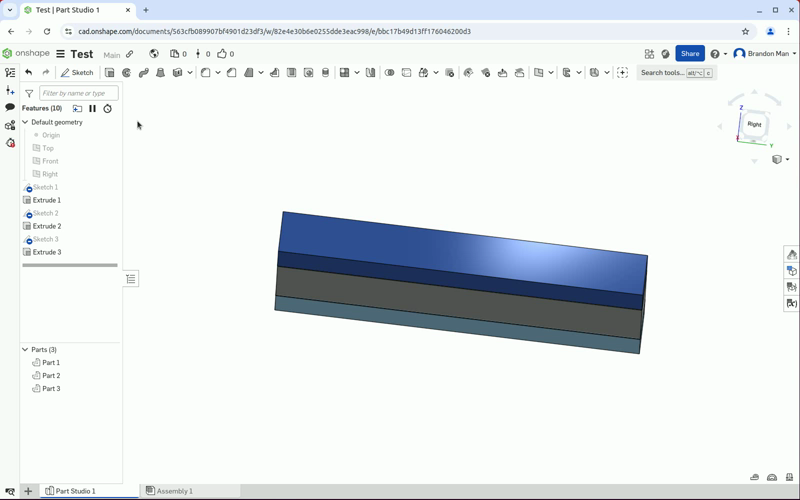
key(right, 3)
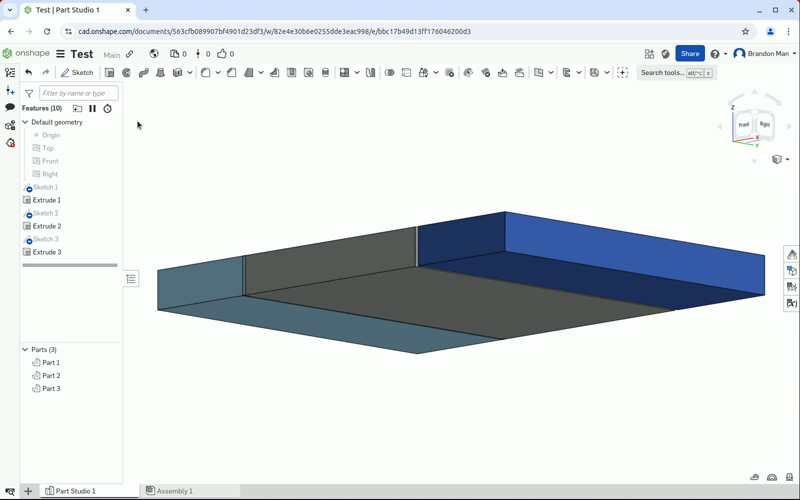
key(down, 3)
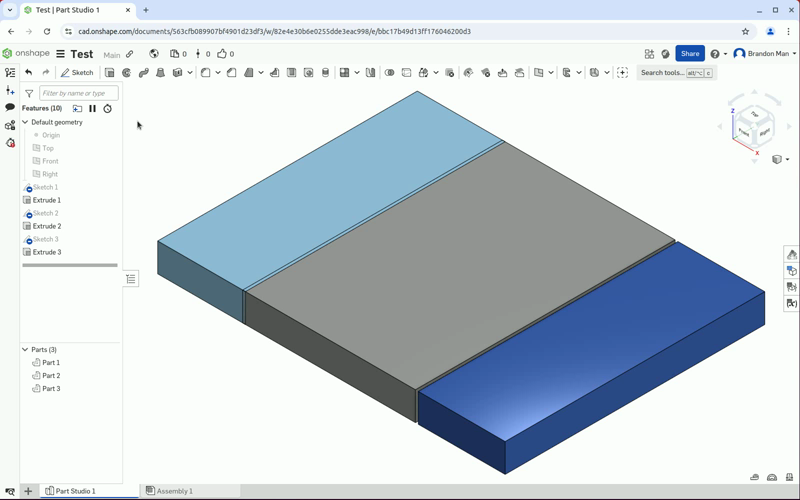
mouse_move(73, 189)
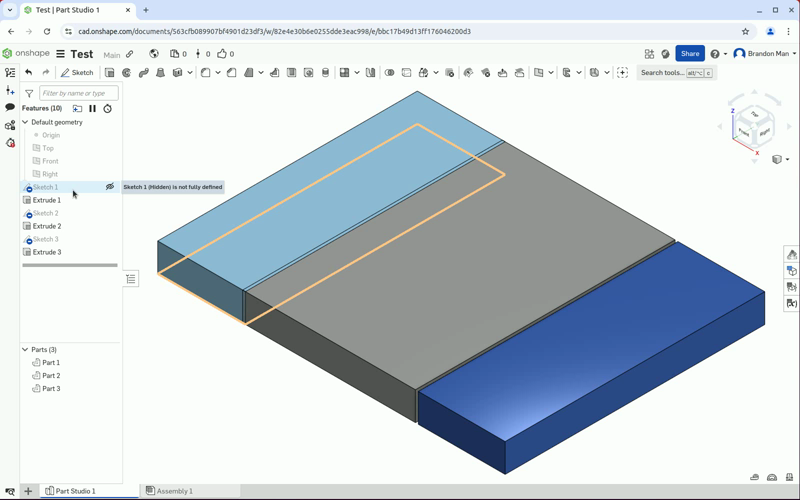
click(73, 189)